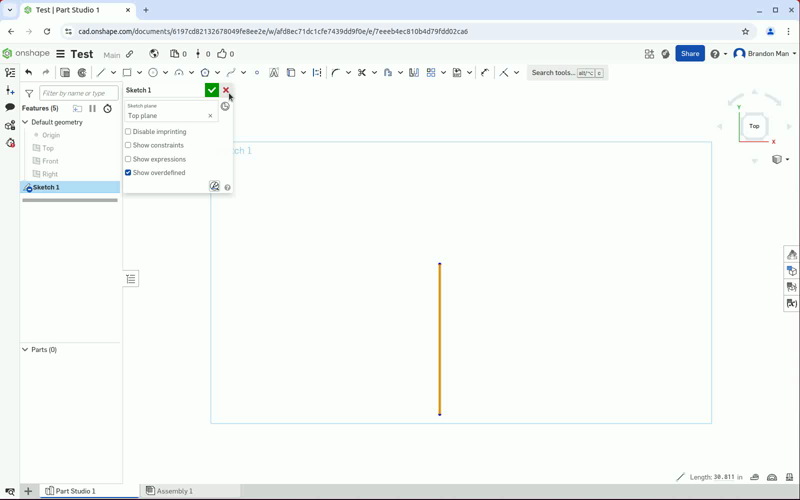
key(shift+h)
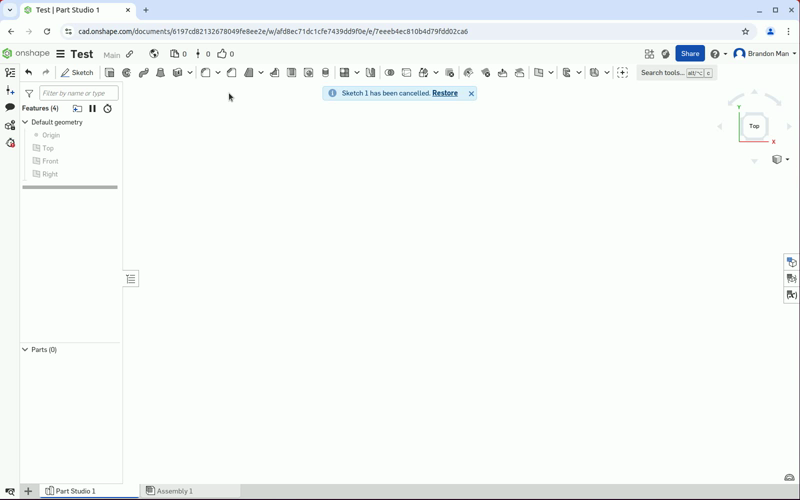
mouse_move(73, 352)
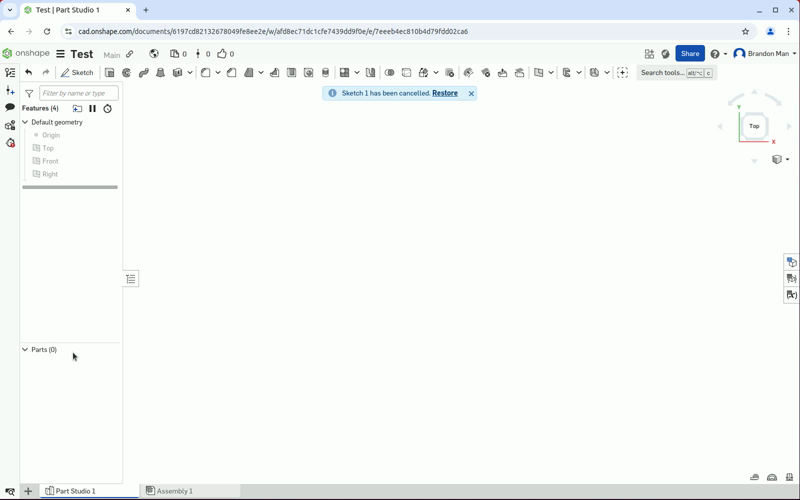
key(y)
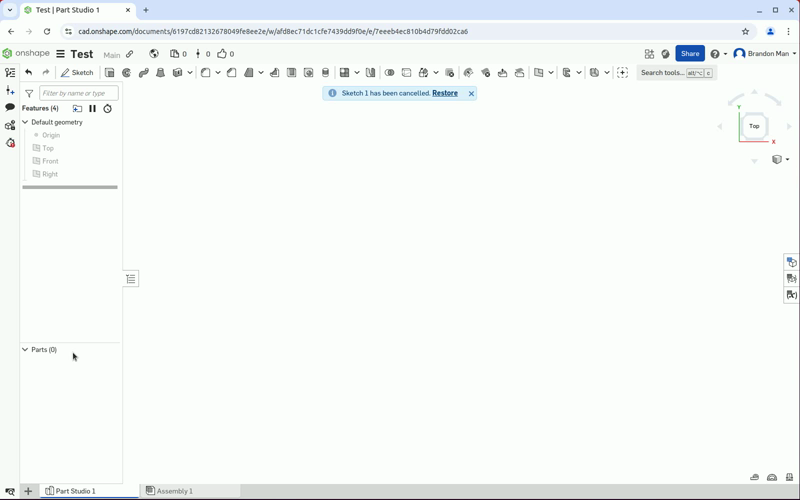
key(shift+p)
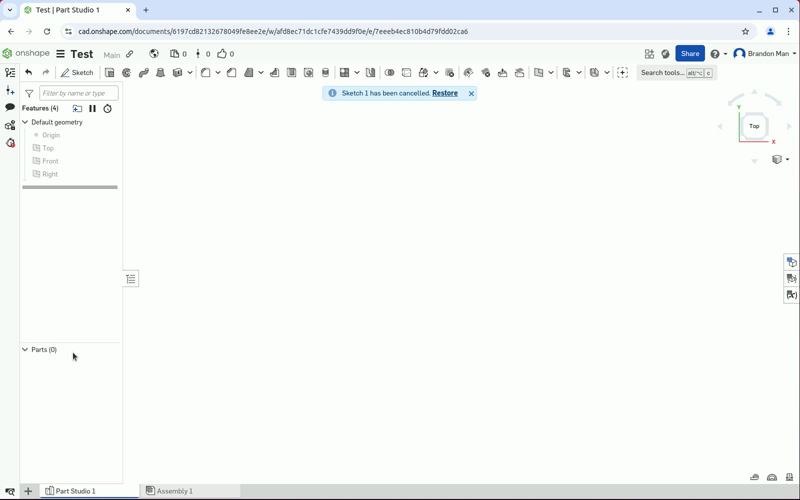
key(space)
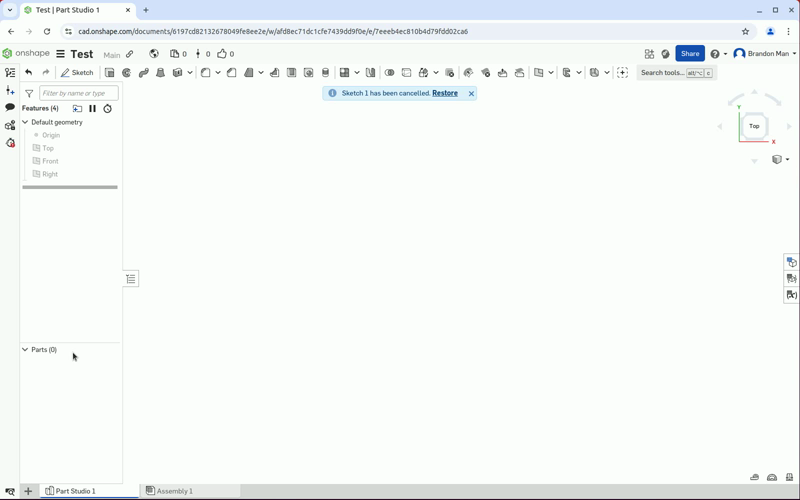
key_down(shift)
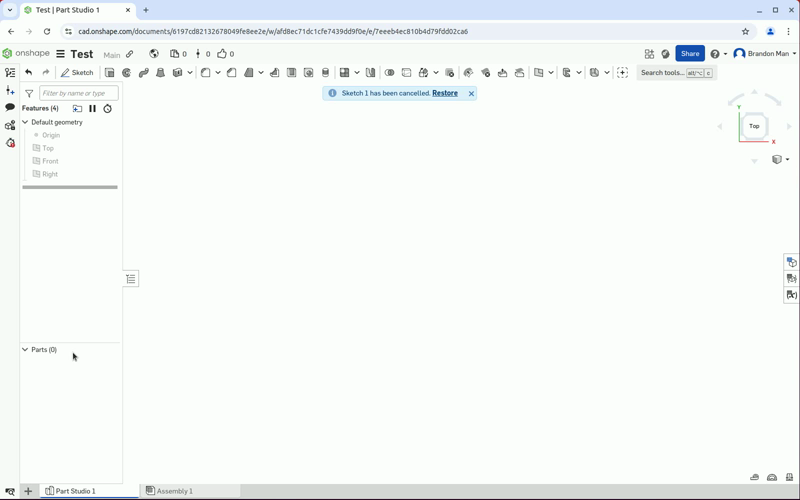
key(up)
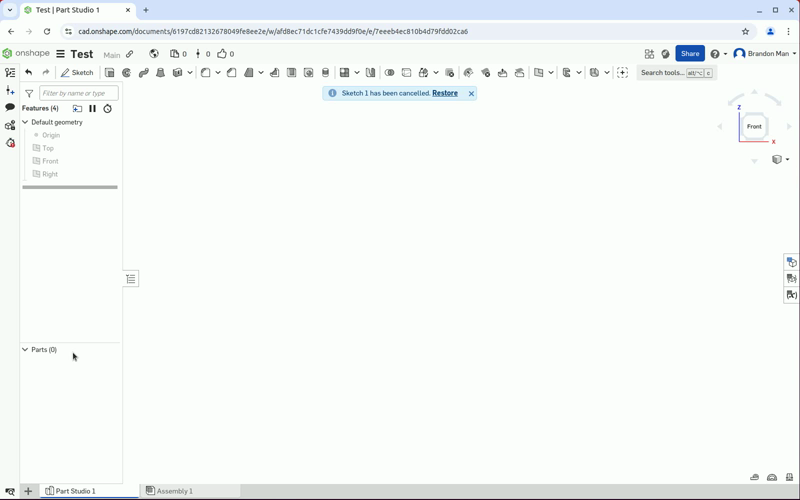
key_up(shift)
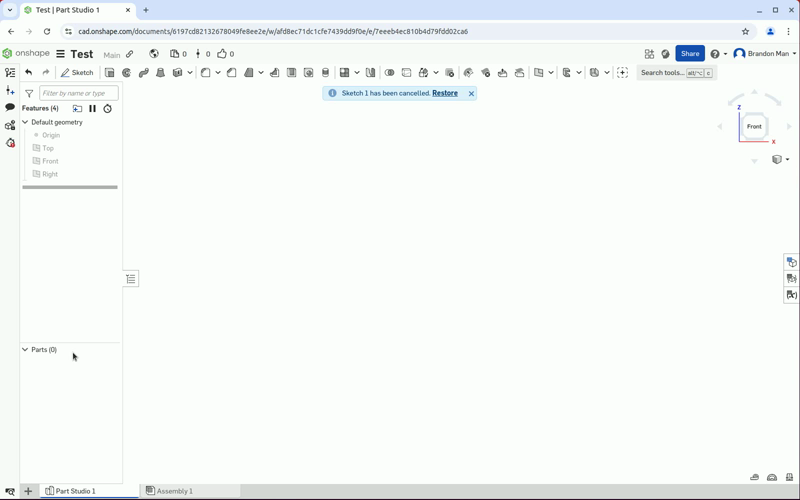
mouse_move(73, 352)
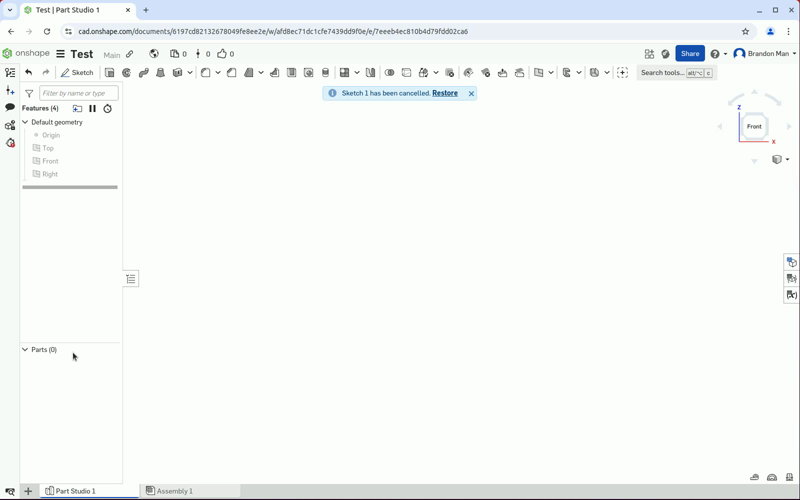
key(shift+y)
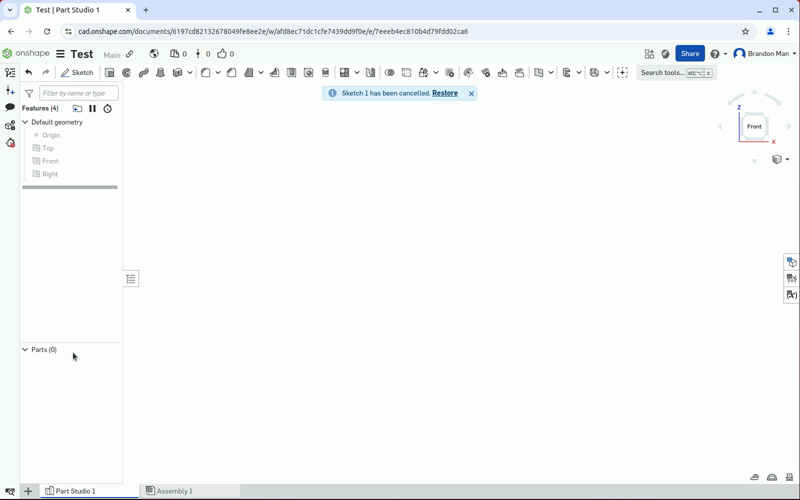
key(shift+s)
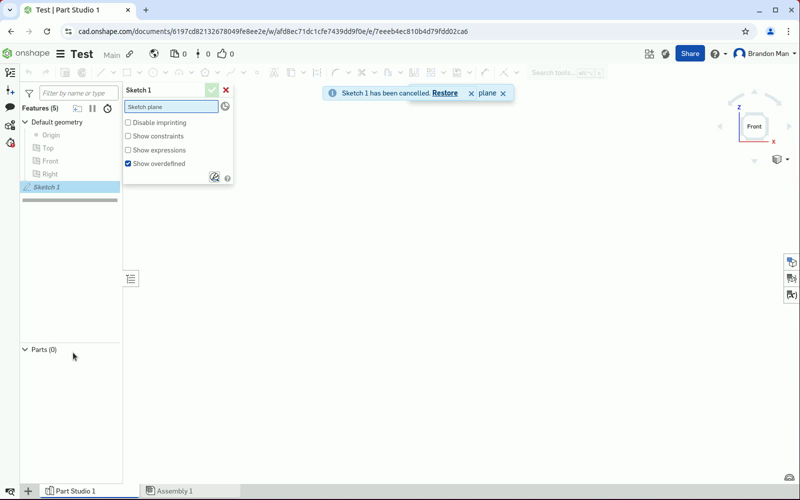
mouse_move(73, 163)
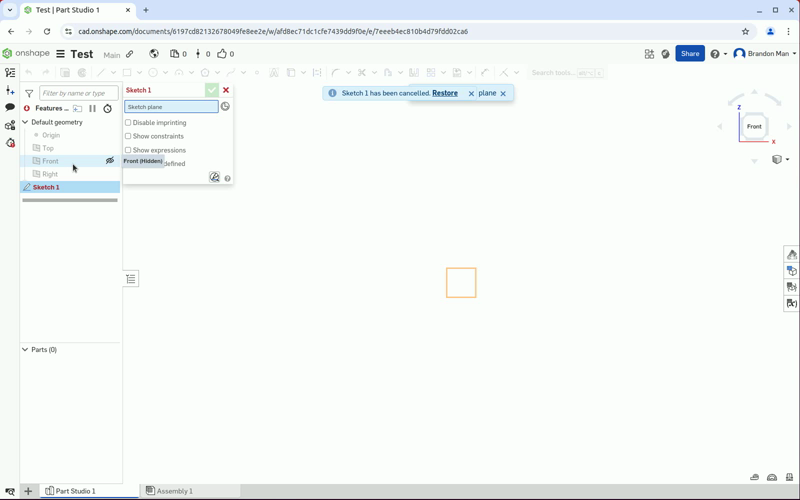
click(73, 163)
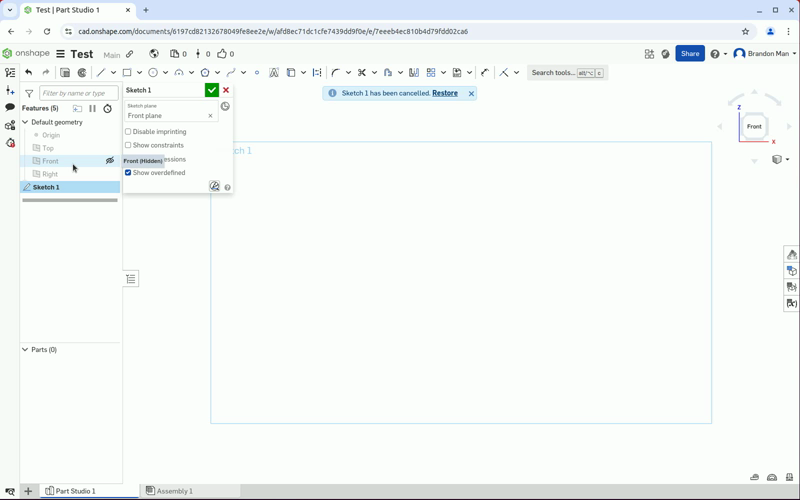
mouse_move(73, 352)
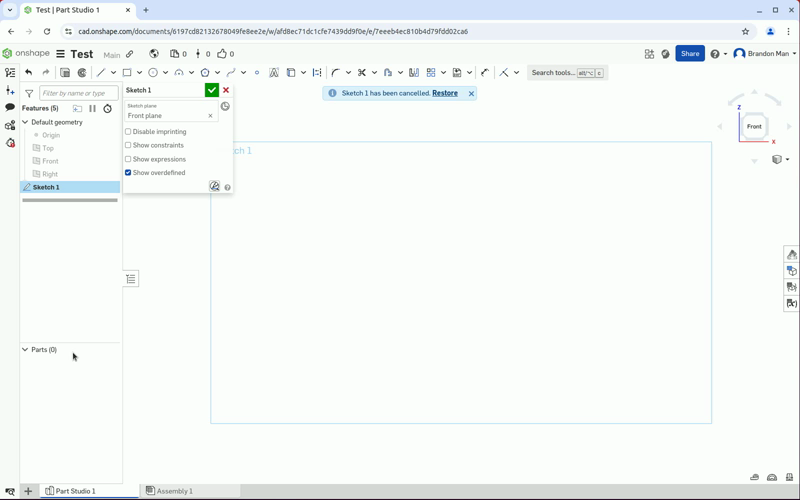
key(y)
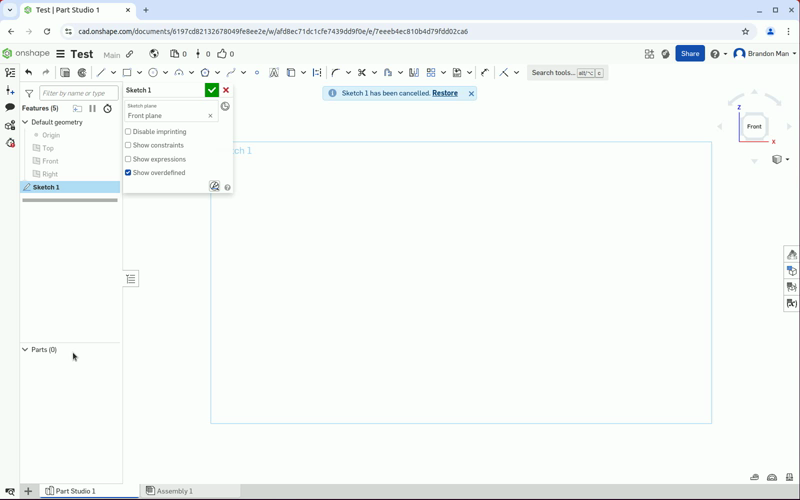
key(l)
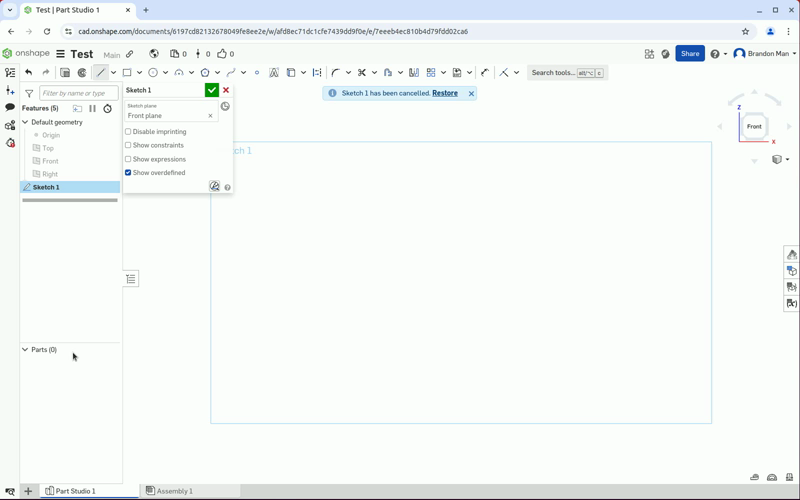
key_down(shift)
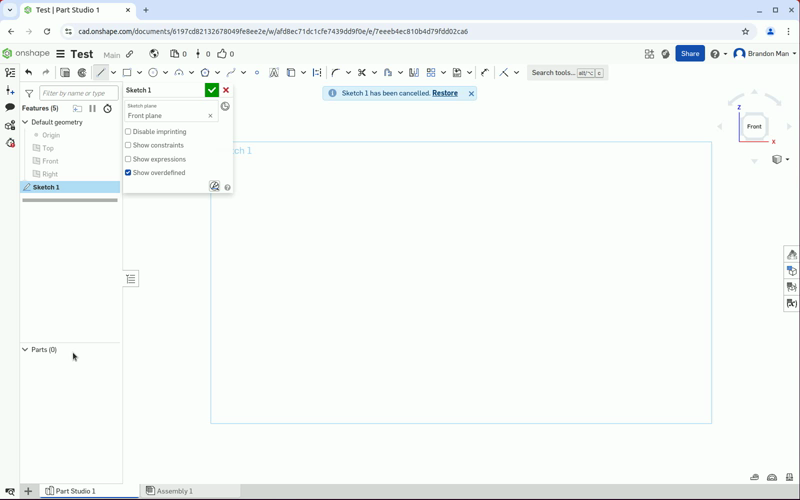
mouse_move(348, 260)
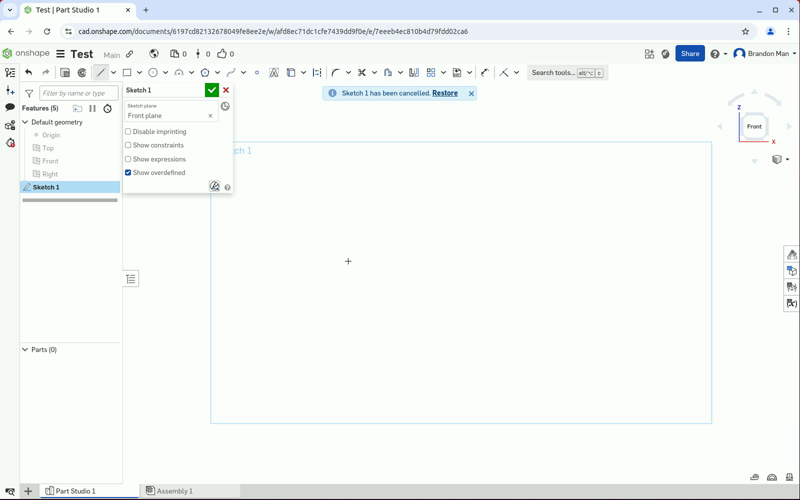
click(348, 260)
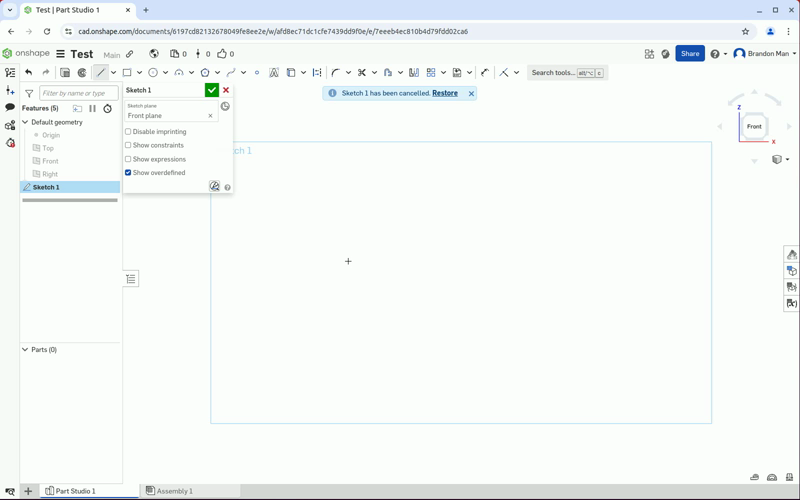
key_up(shift)
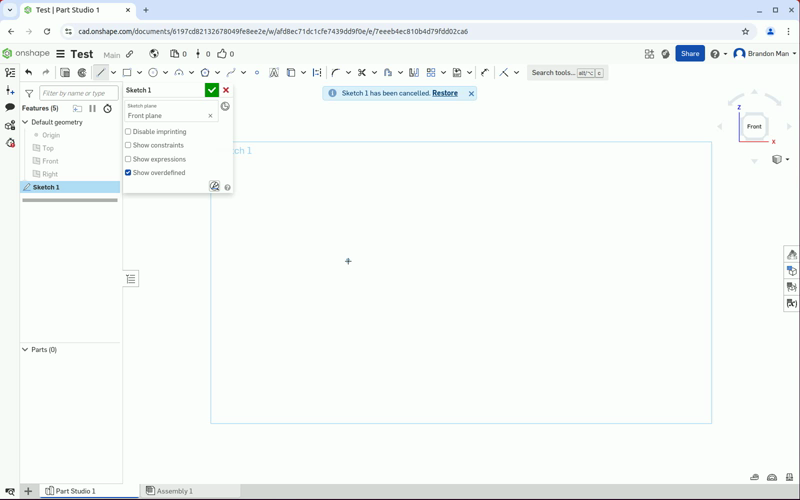
key_down(shift)
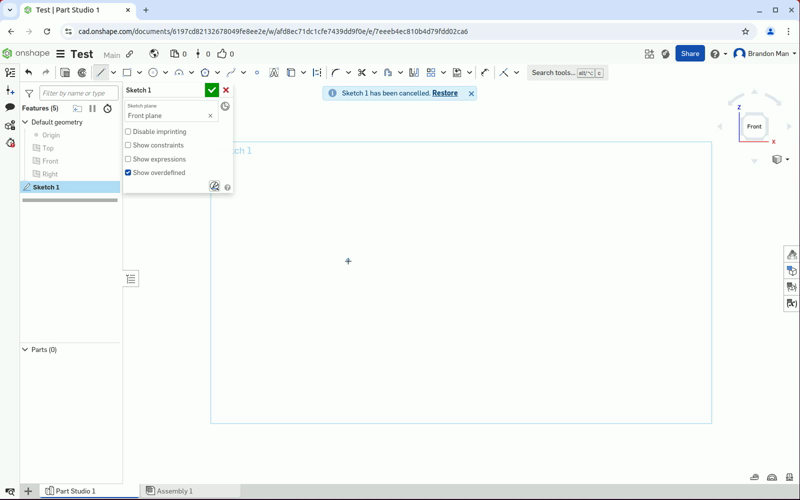
mouse_move(445, 260)
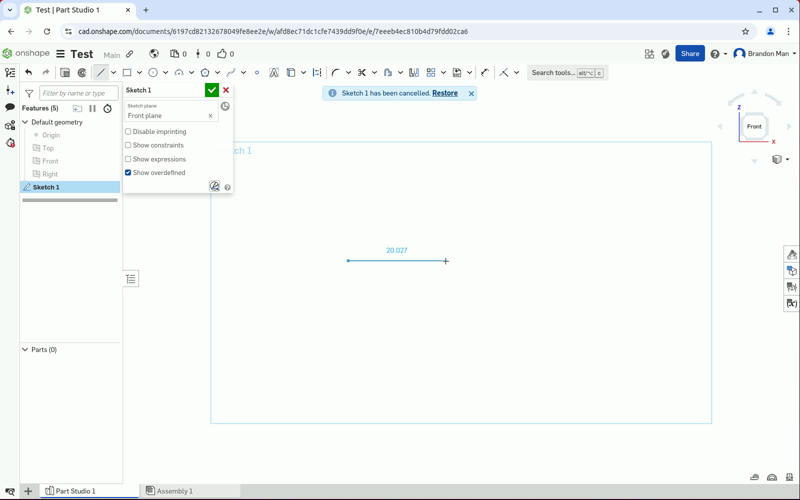
click(445, 260)
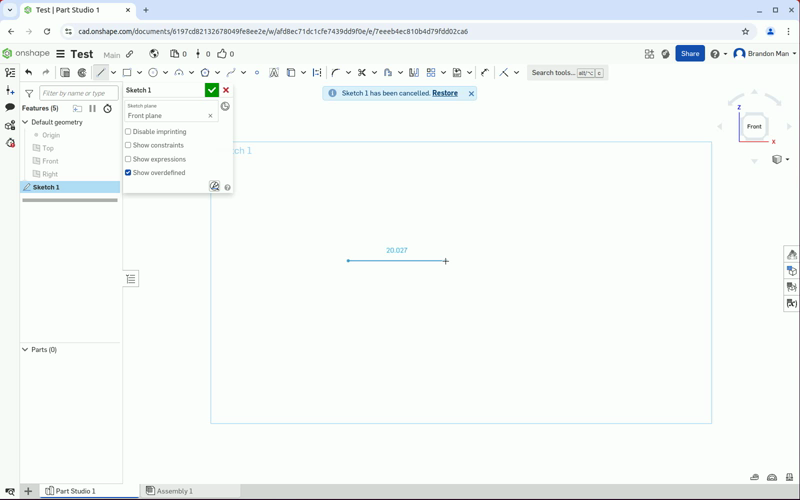
key_up(shift)
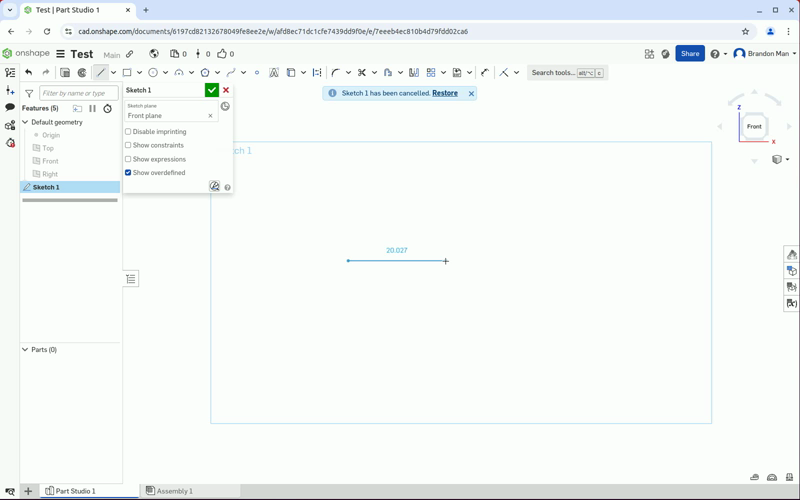
key_down(shift)
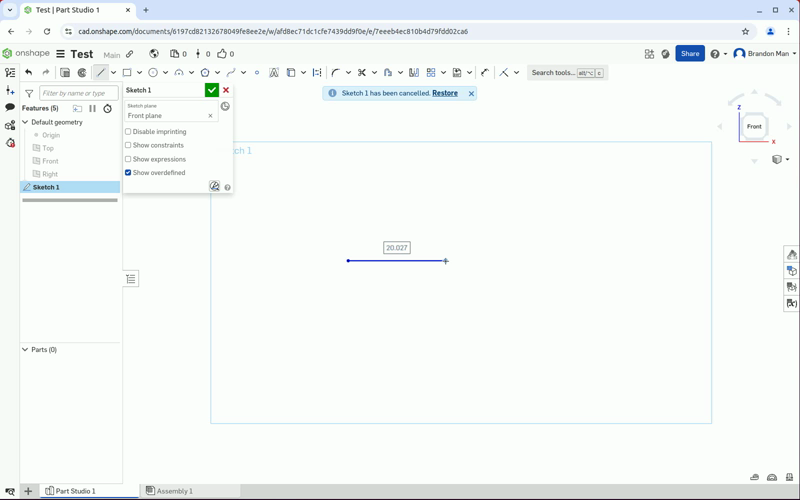
mouse_move(475, 260)
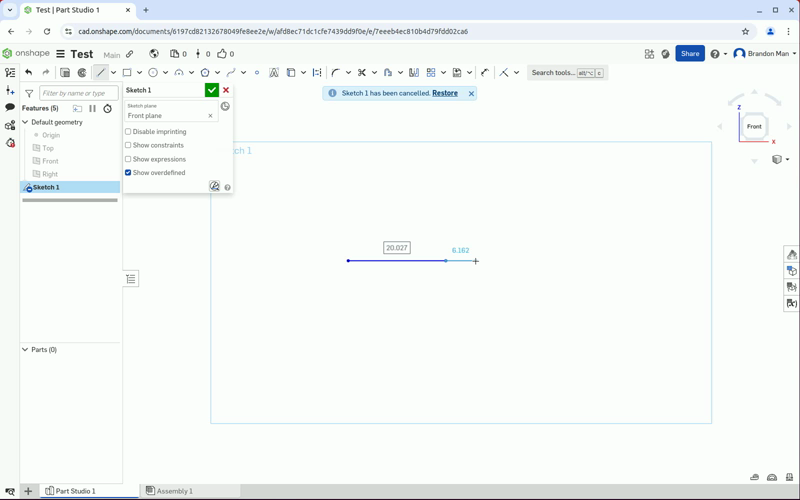
mouse_move(445, 250)
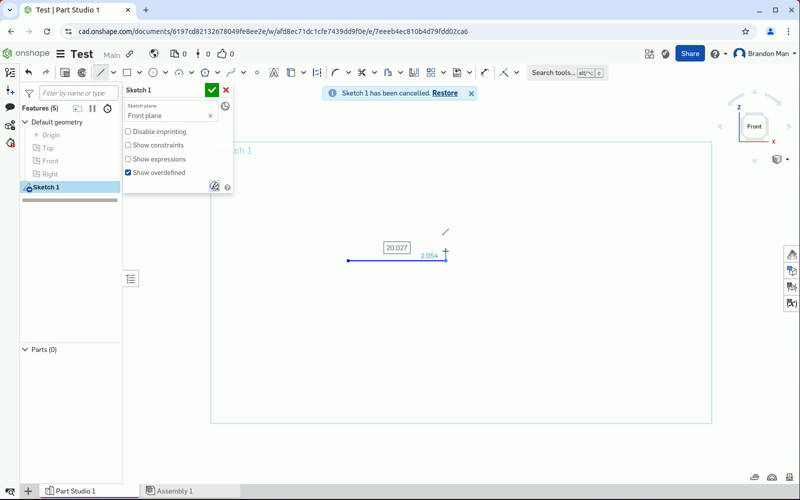
click(445, 250)
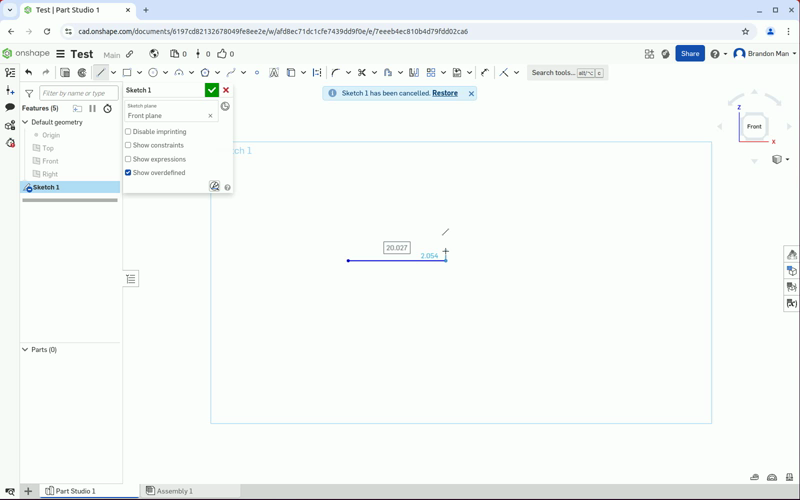
key_up(shift)
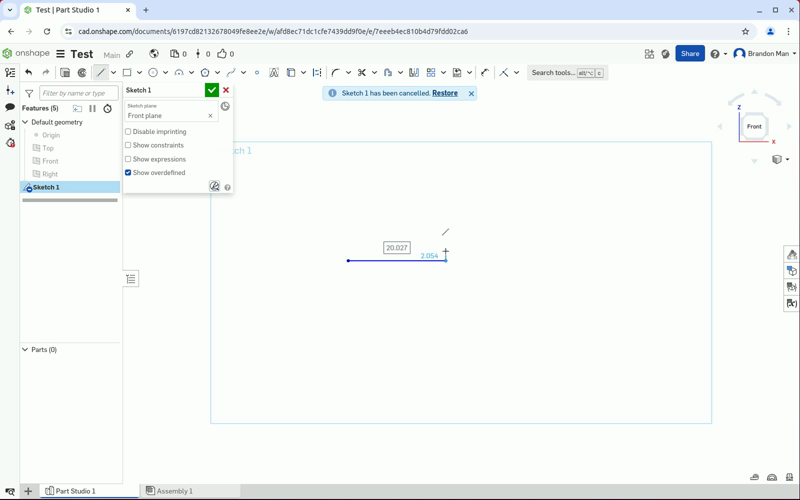
key_down(shift)
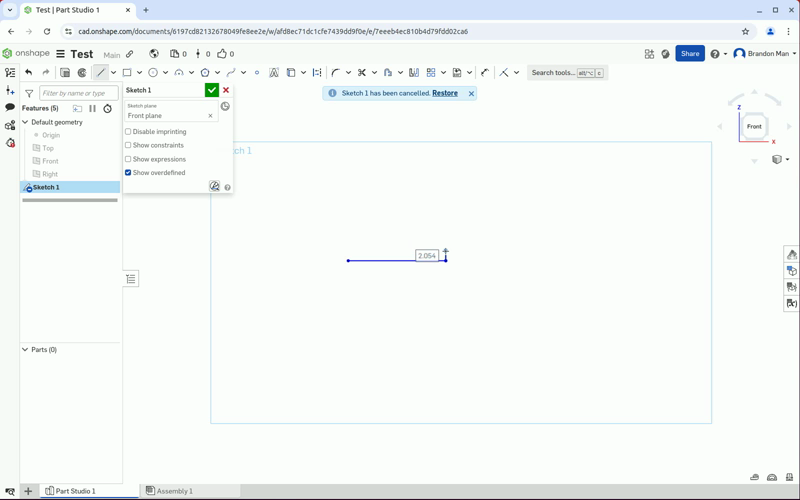
mouse_move(475, 250)
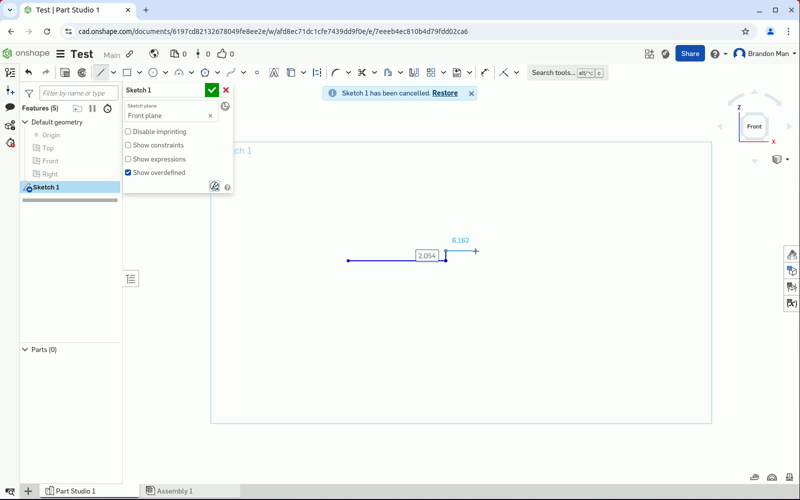
mouse_move(406, 250)
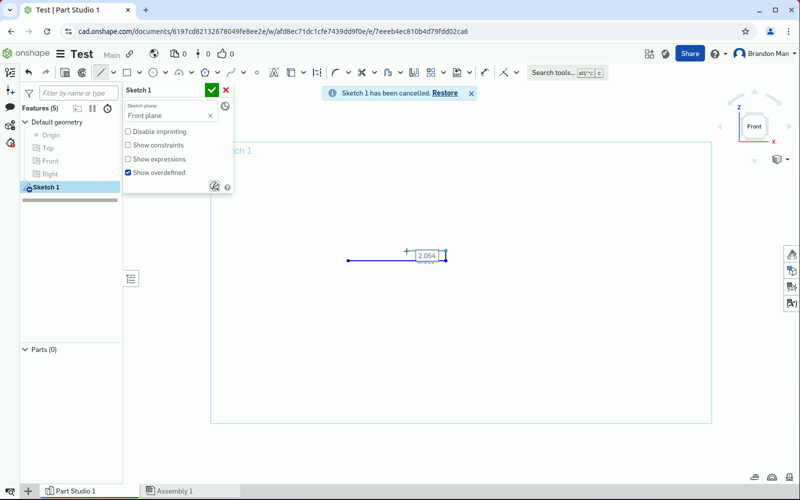
click(406, 250)
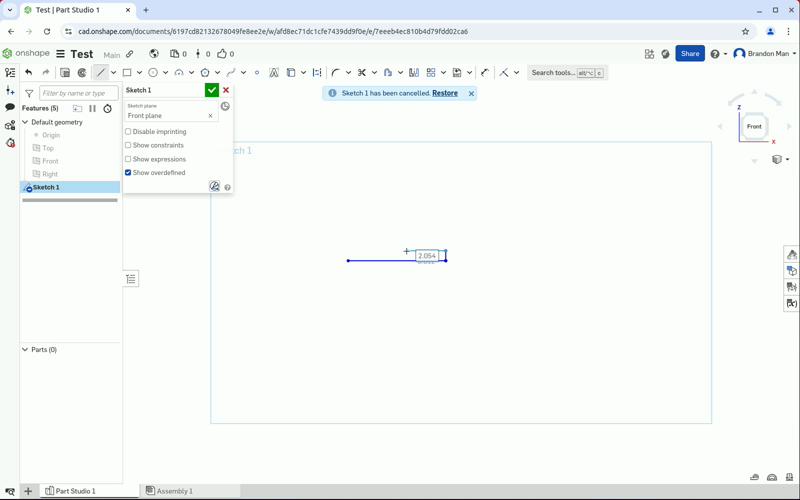
key_up(shift)
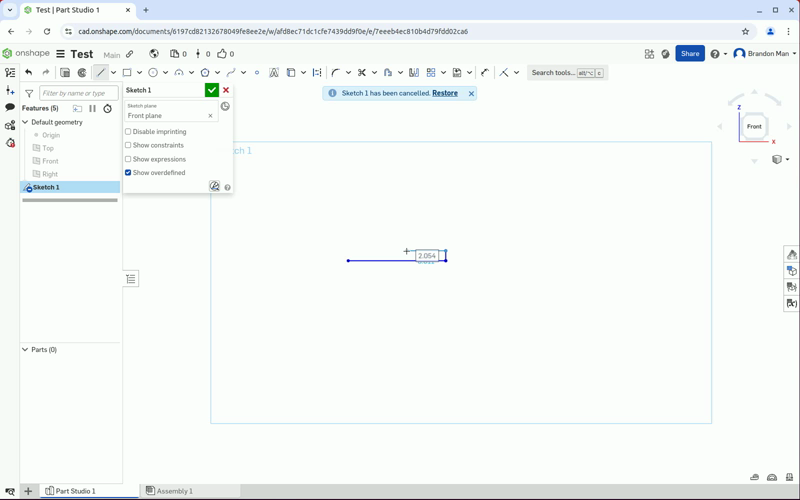
key_down(shift)
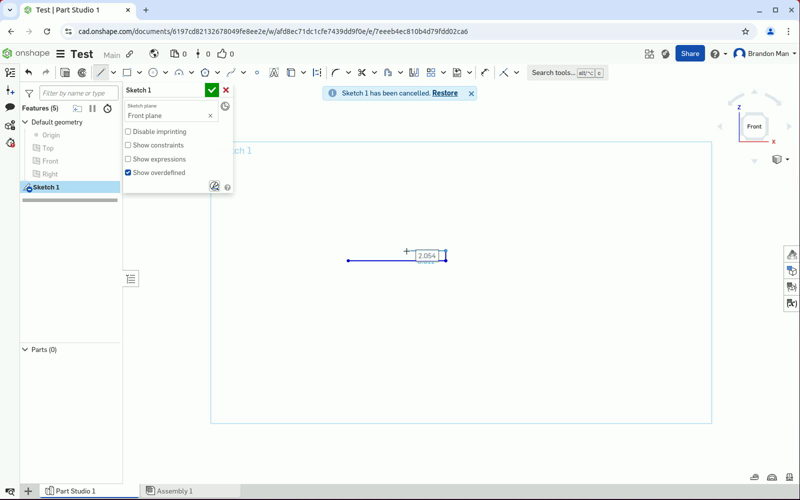
mouse_move(436, 250)
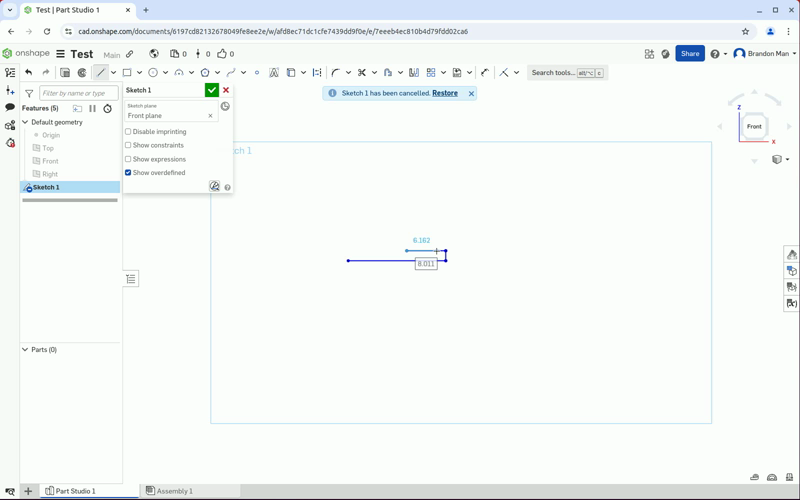
mouse_move(406, 202)
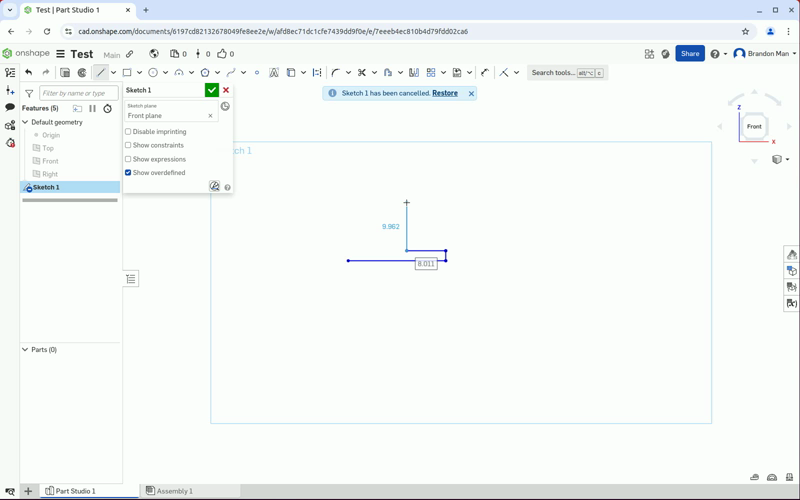
click(406, 202)
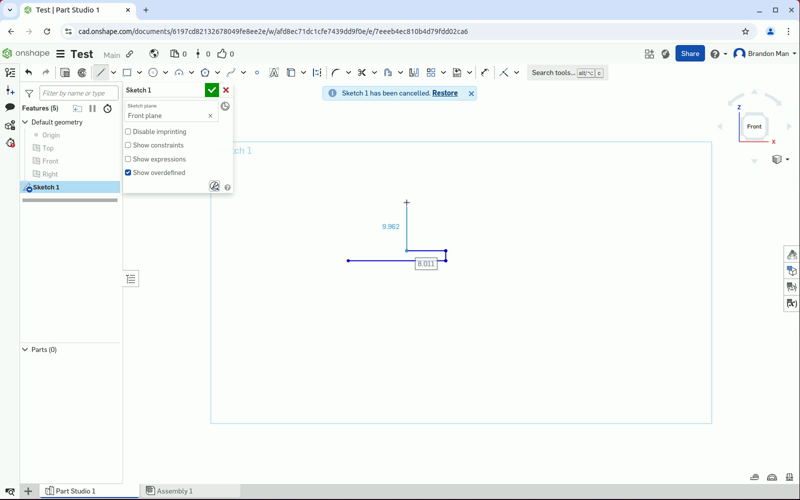
key_up(shift)
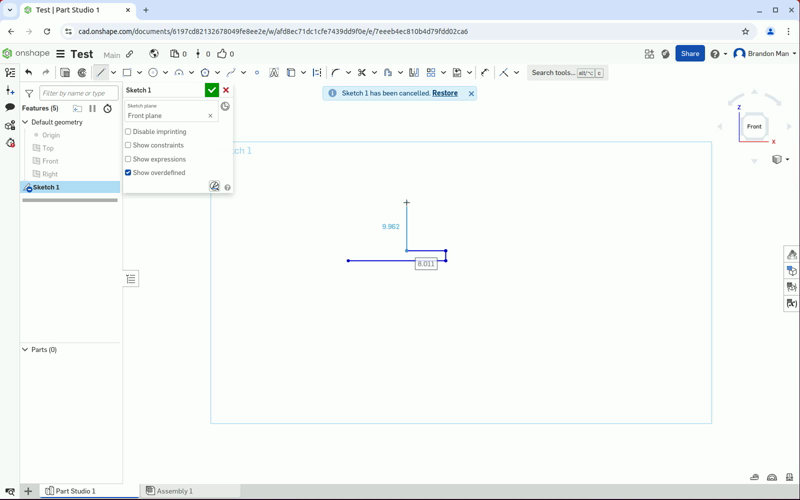
key_down(shift)
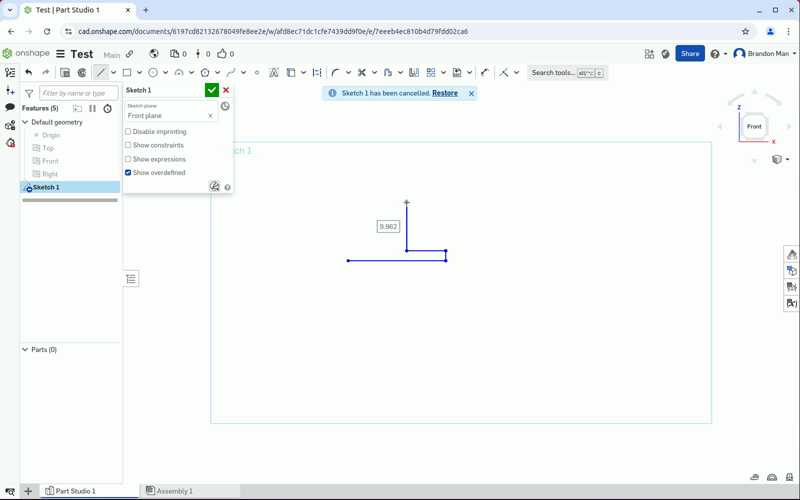
mouse_move(436, 202)
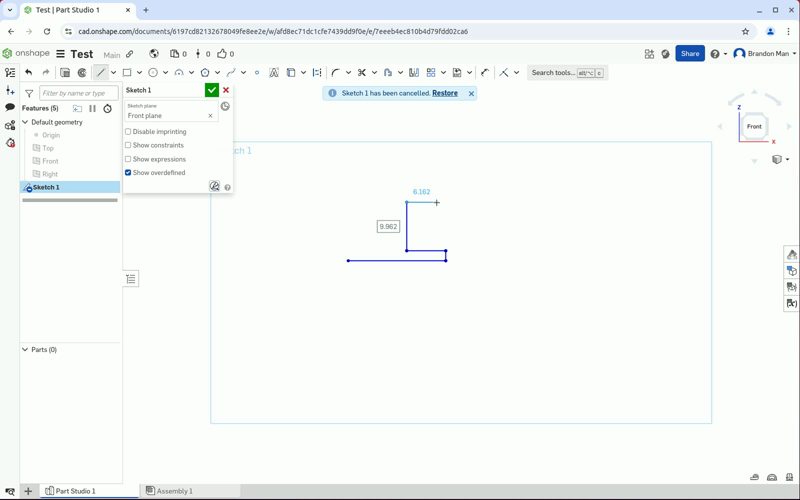
mouse_move(348, 202)
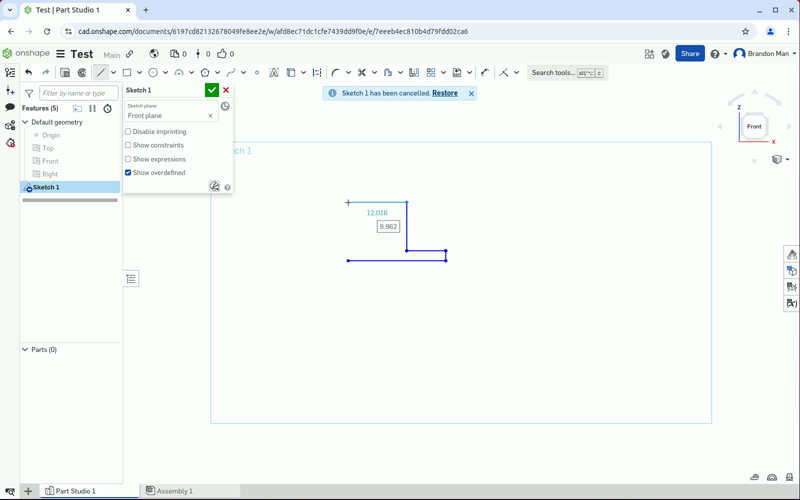
click(348, 202)
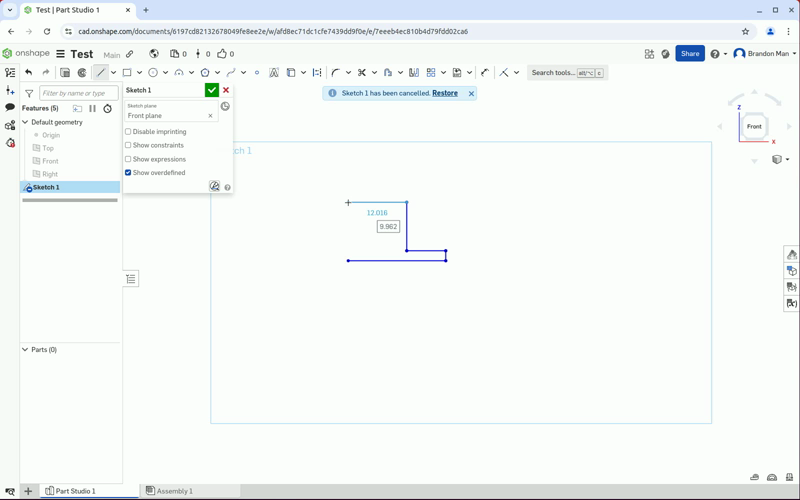
key_up(shift)
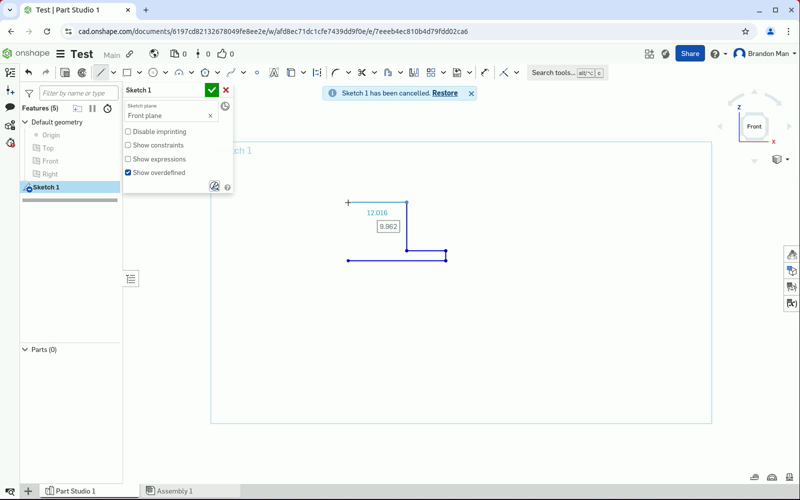
mouse_move(378, 202)
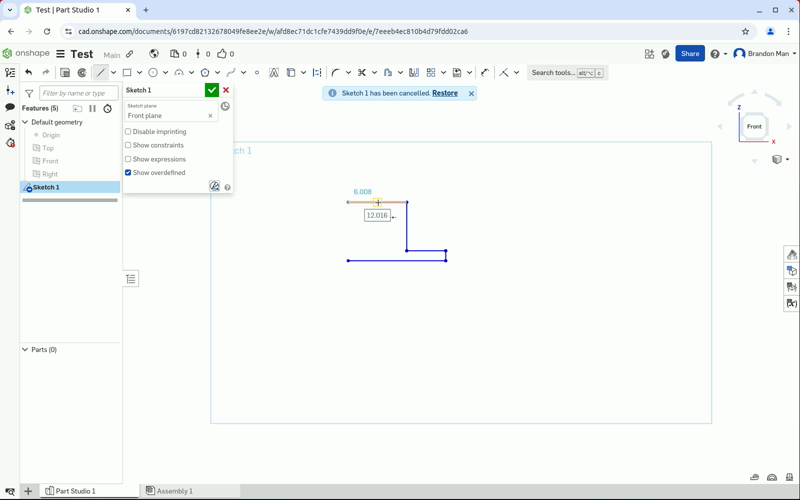
key_down(shift)
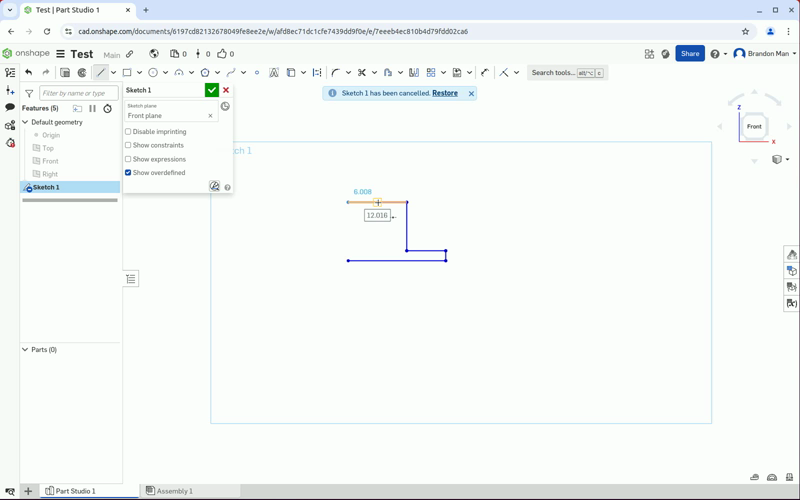
mouse_move(348, 260)
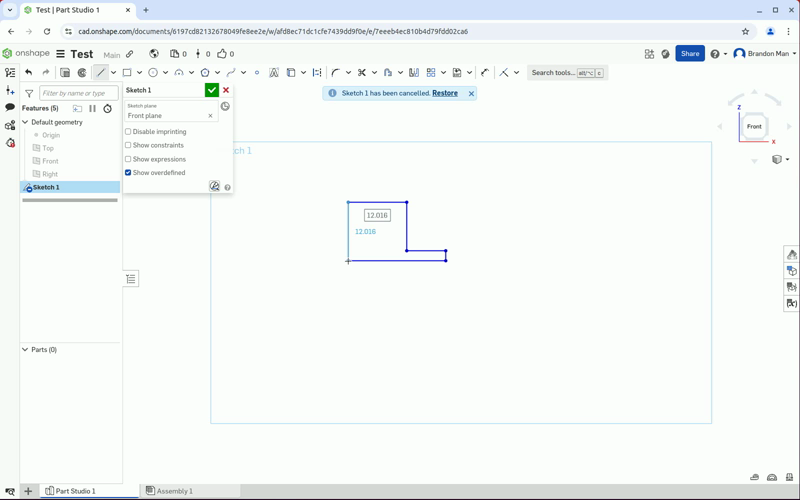
key_up(shift)
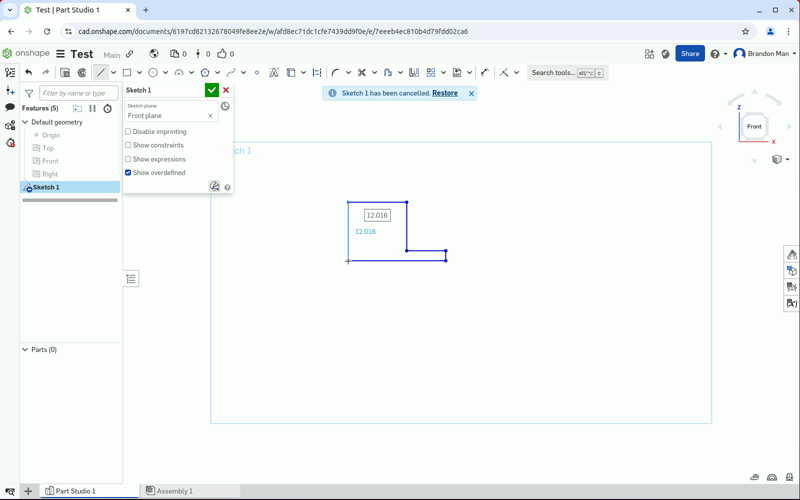
click(348, 260)
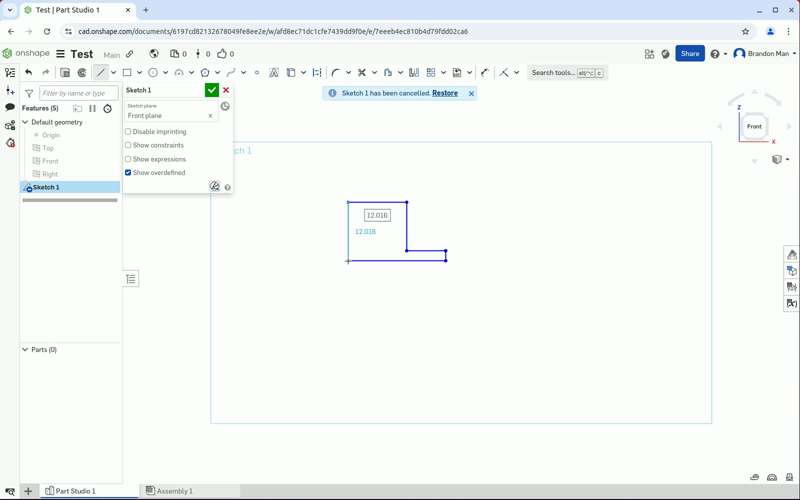
key(esc)
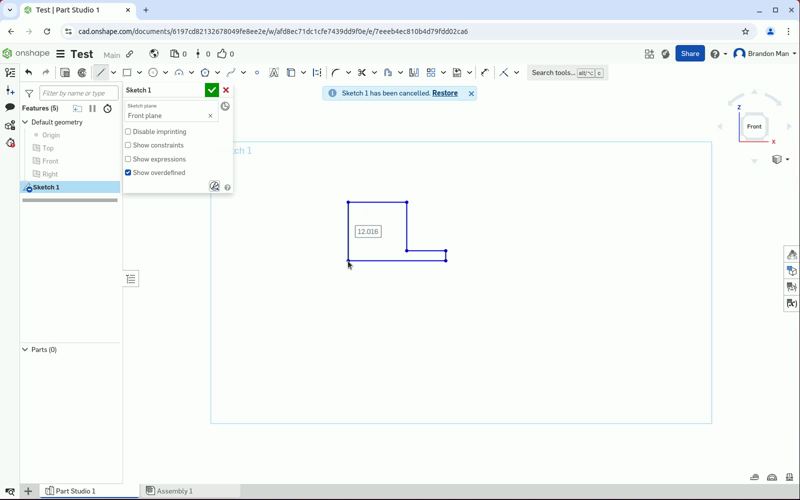
mouse_move(362, 238)
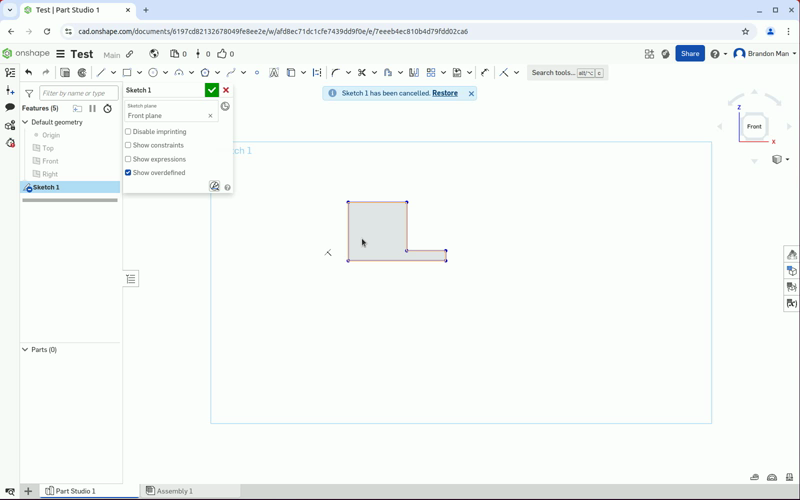
click(362, 238)
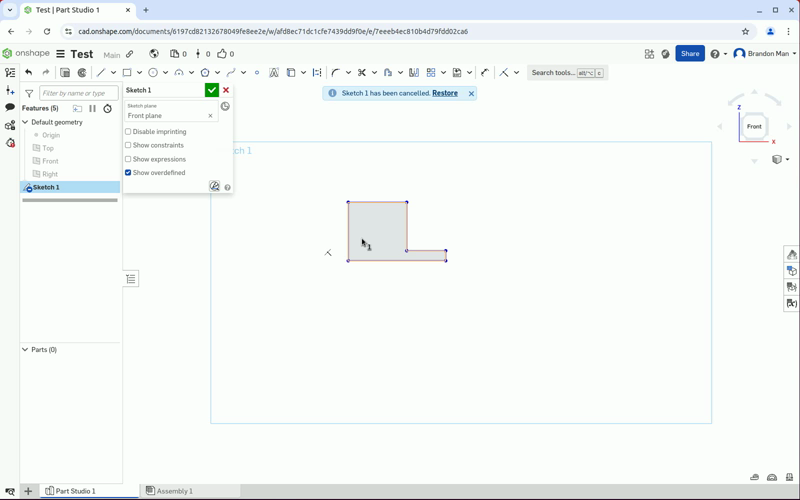
mouse_move(73, 352)
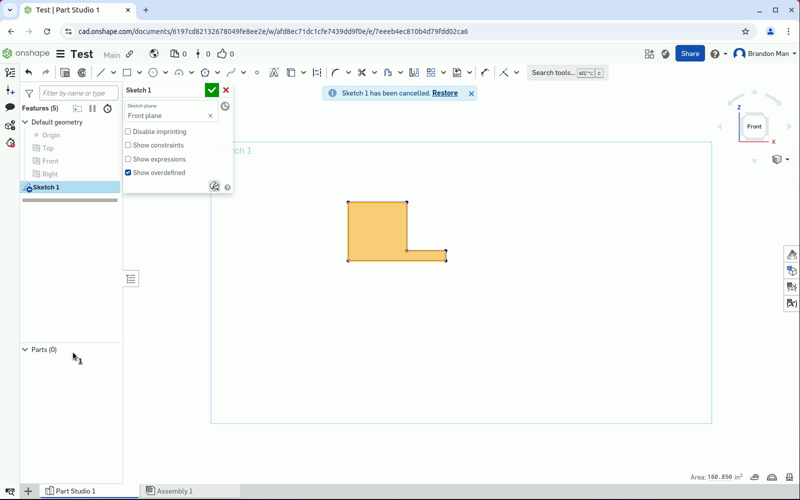
key(shift+y)
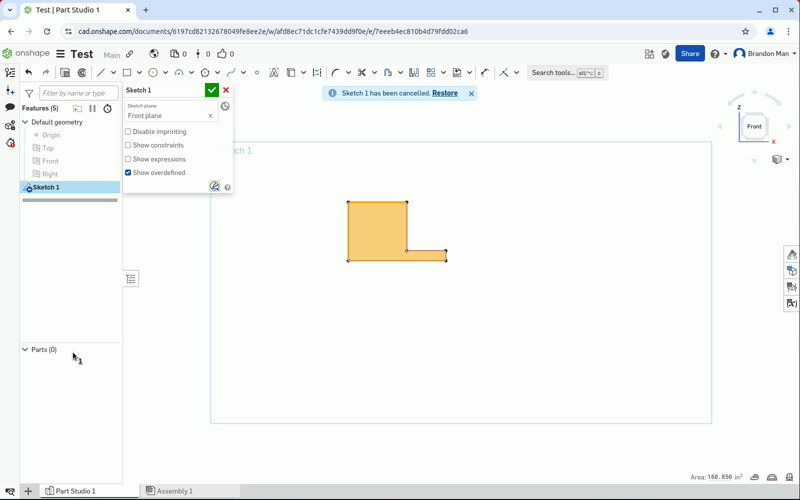
key(shift+e)
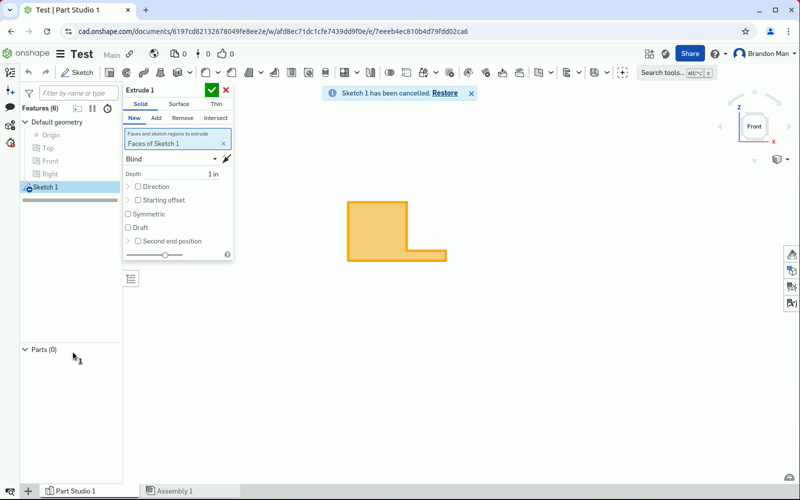
mouse_move(143, 106)
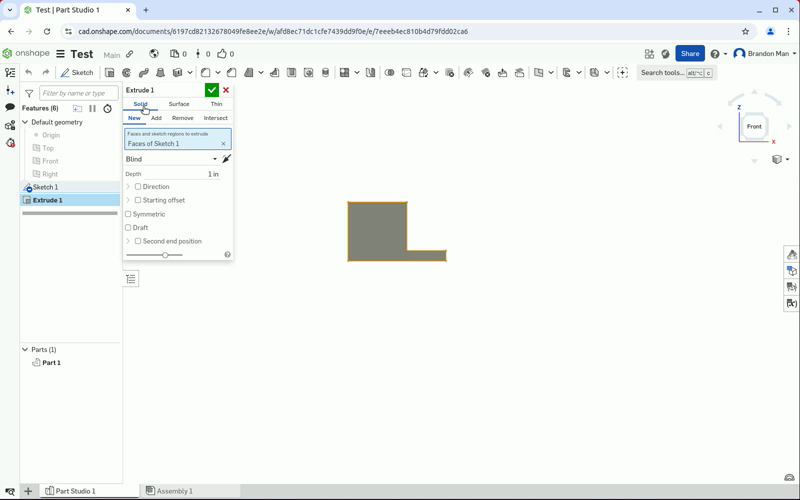
click(143, 106)
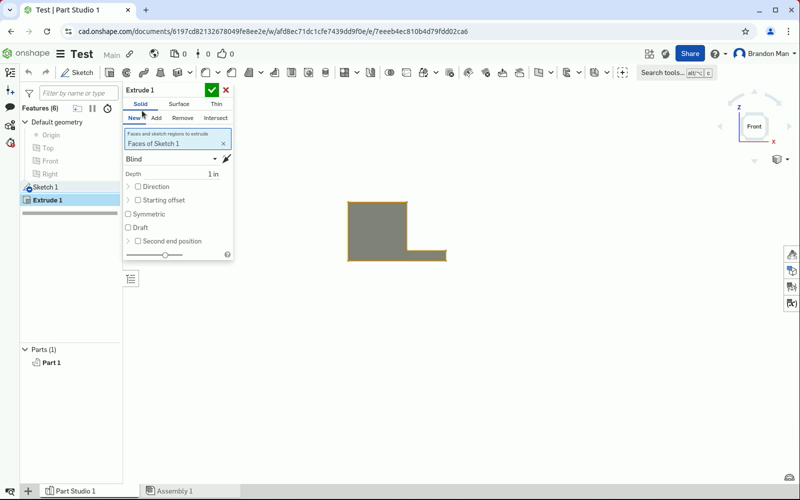
mouse_move(137, 120)
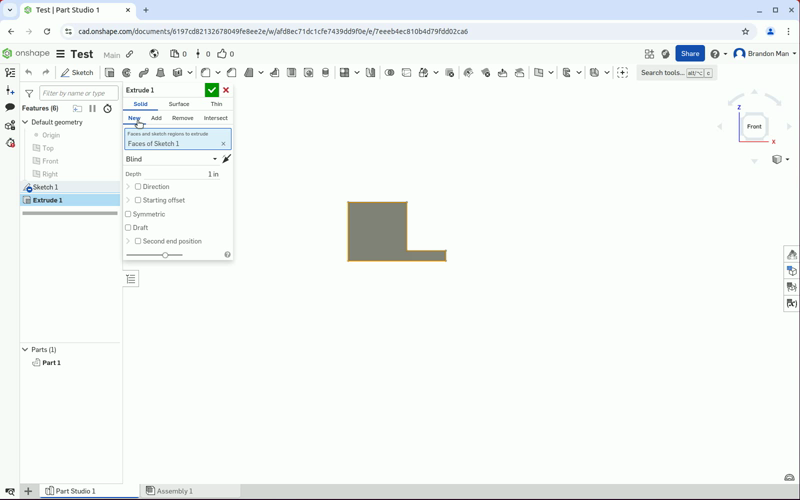
click(137, 120)
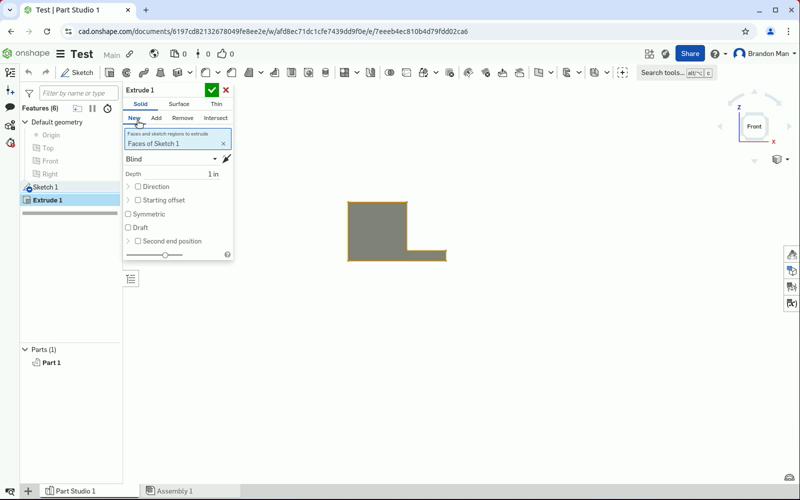
key(tab, 4)
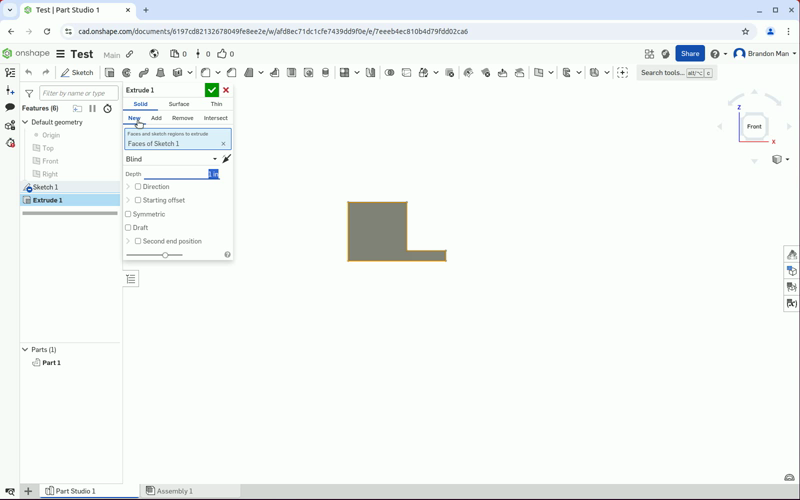
text(12.036)
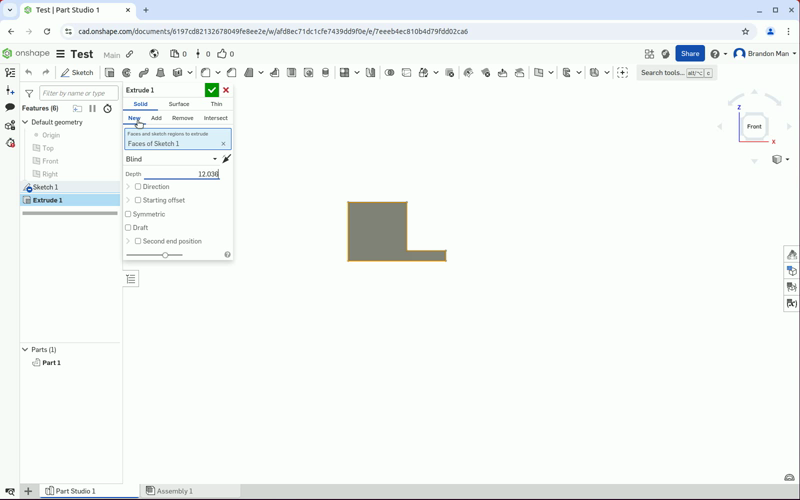
key(enter)
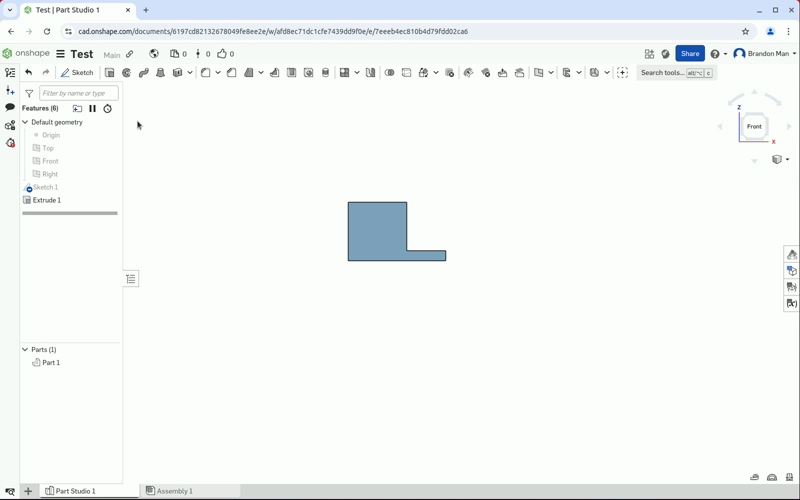
key(shift+h)
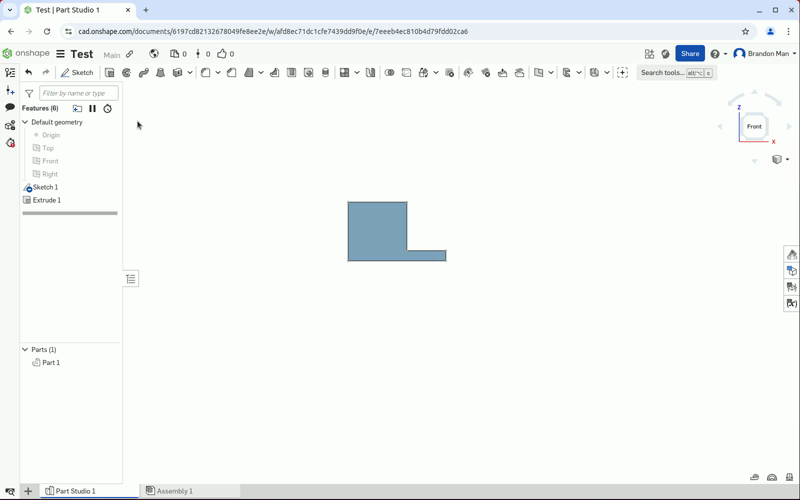
key(shift+h)
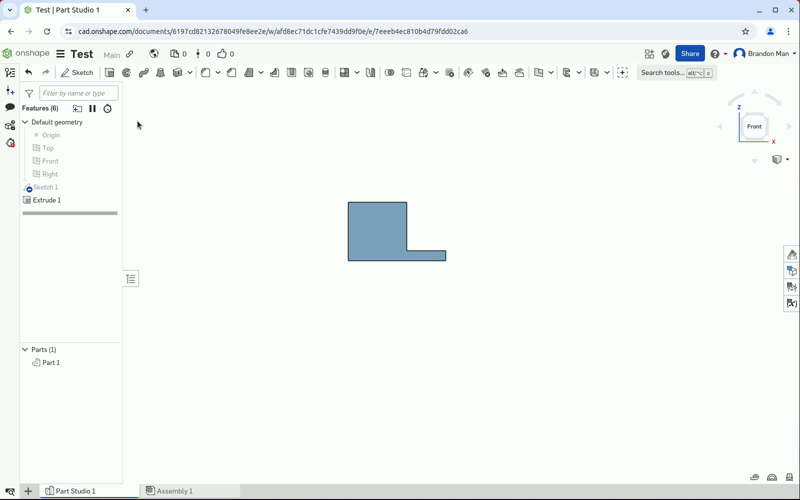
mouse_move(73, 189)
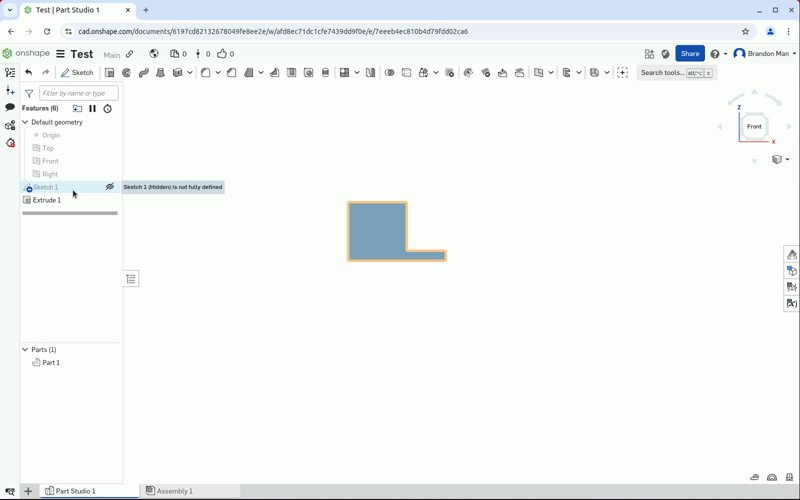
click(73, 189)
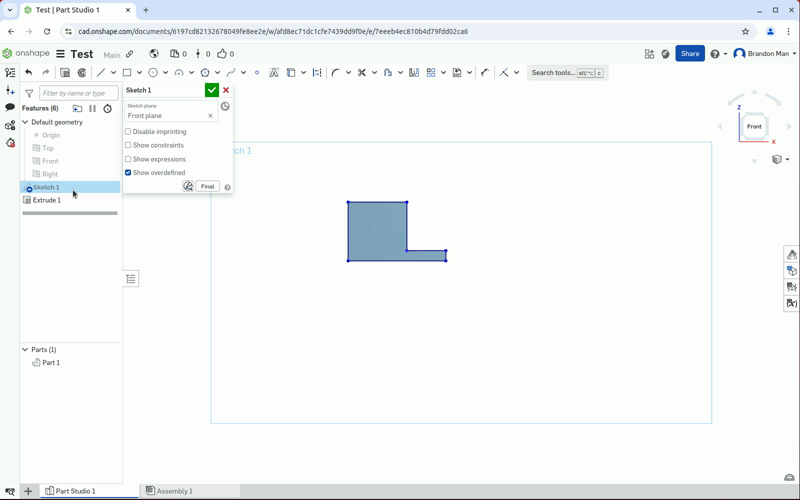
mouse_move(229, 92)
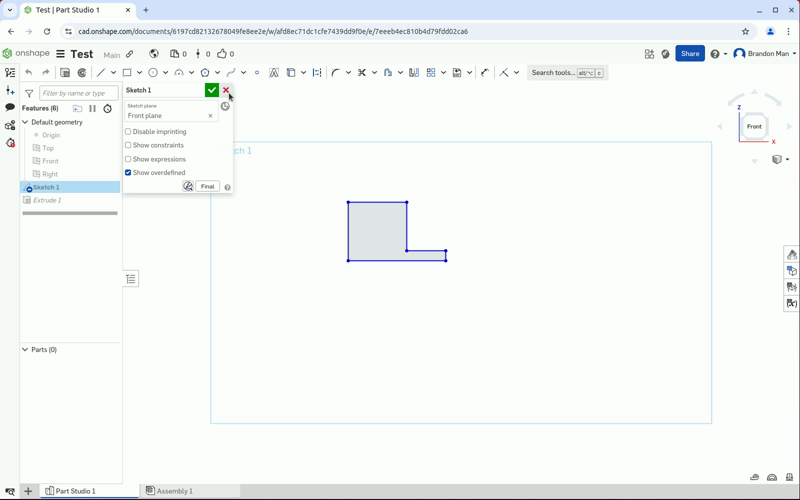
click(229, 92)
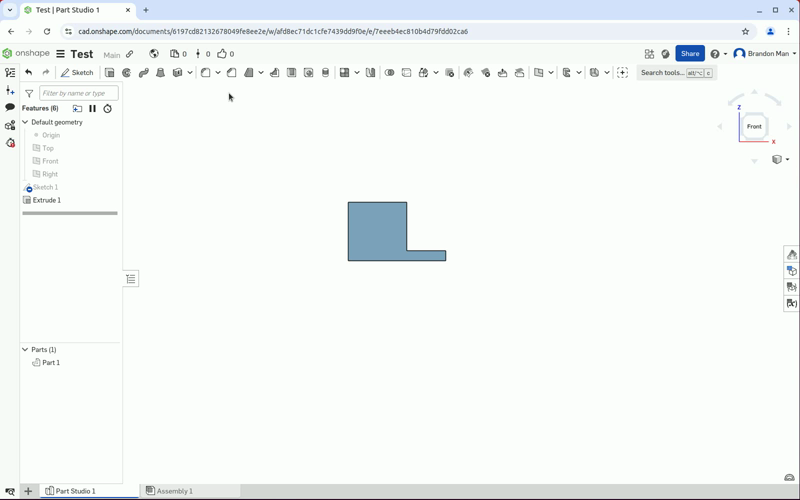
mouse_move(541, 75)
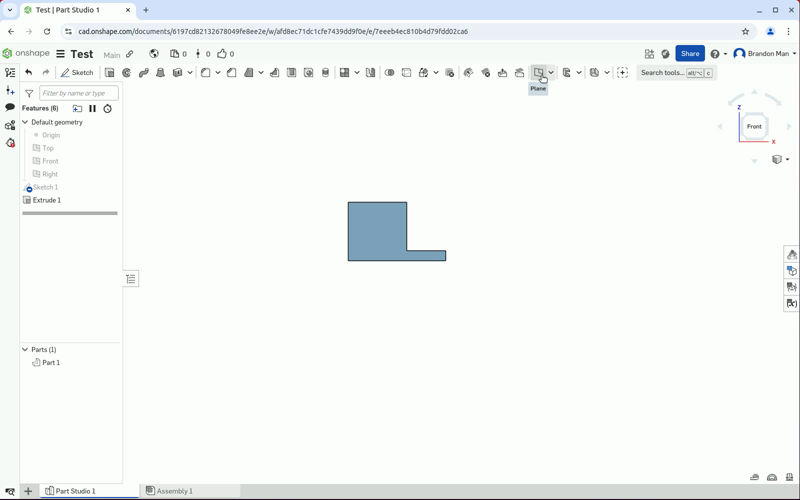
click(541, 75)
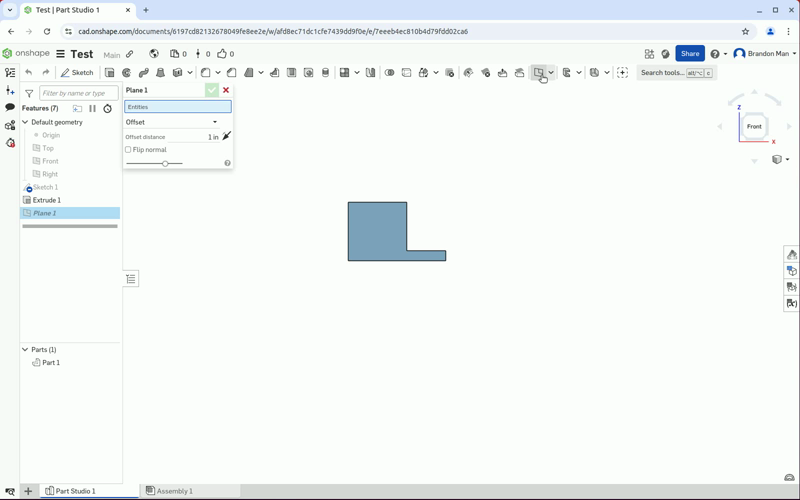
mouse_move(73, 163)
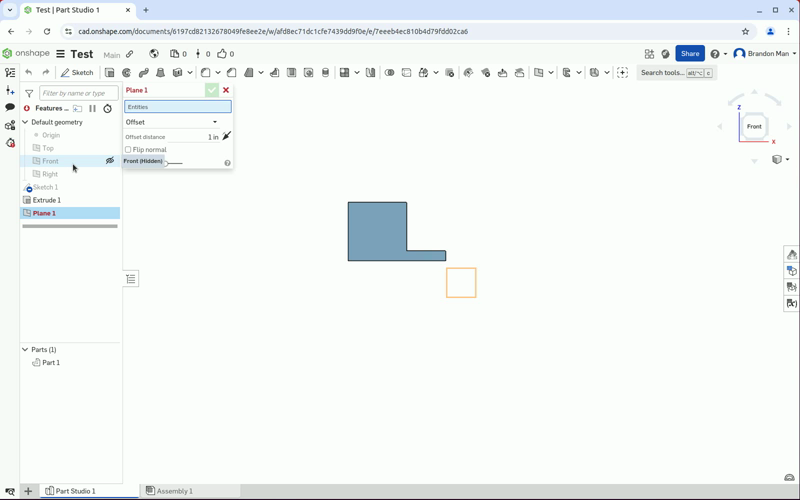
click(73, 163)
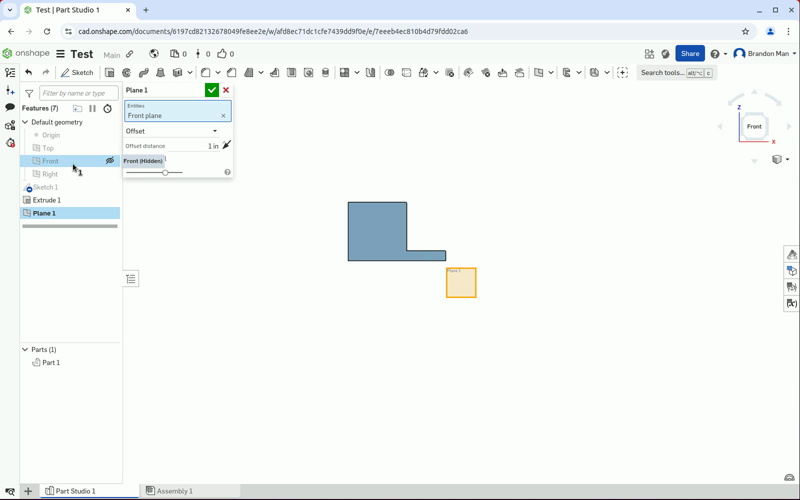
key(tab, 2)
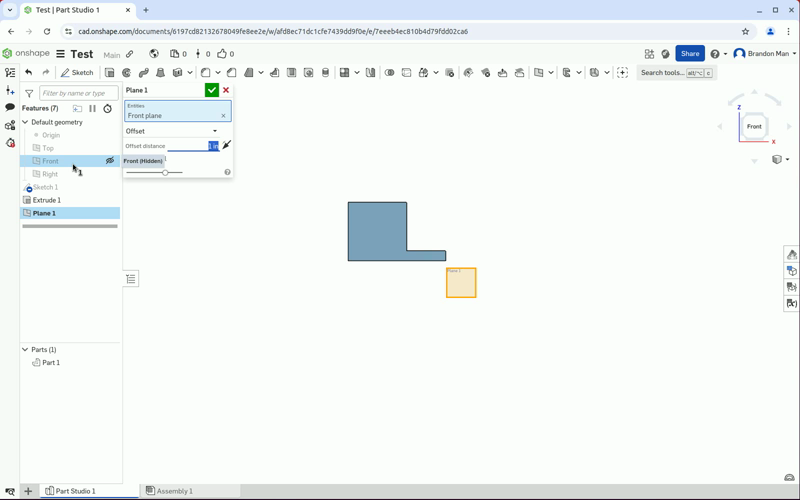
text(12.047)
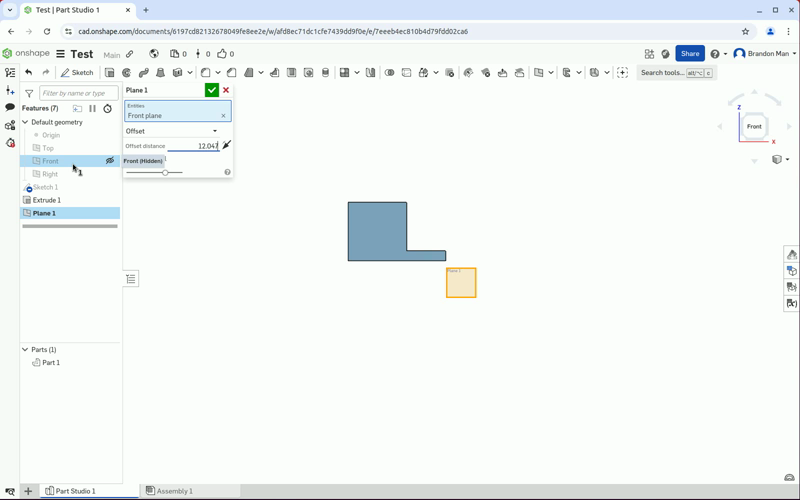
key(enter, 2)
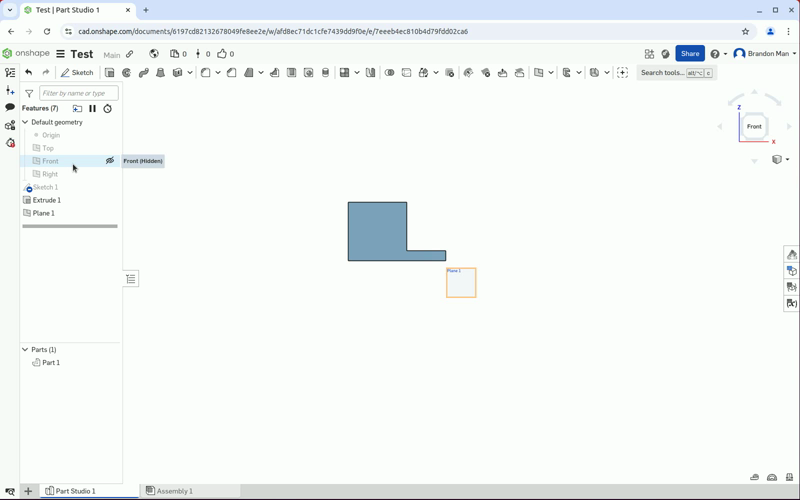
key(shift+s)
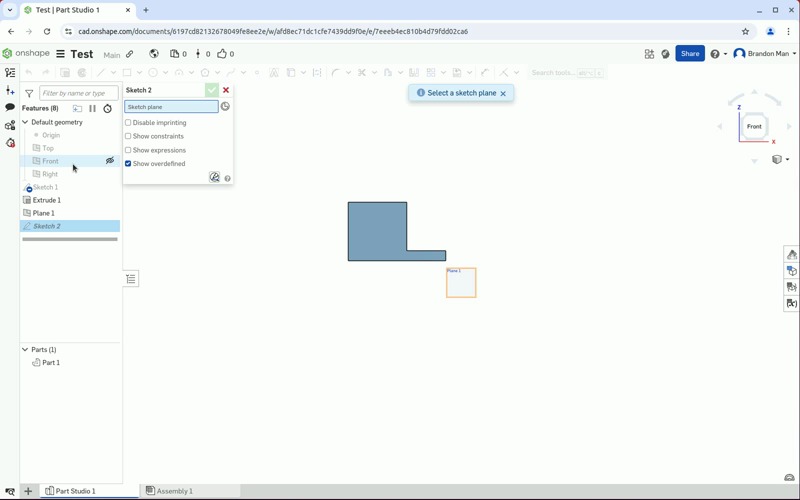
mouse_move(73, 215)
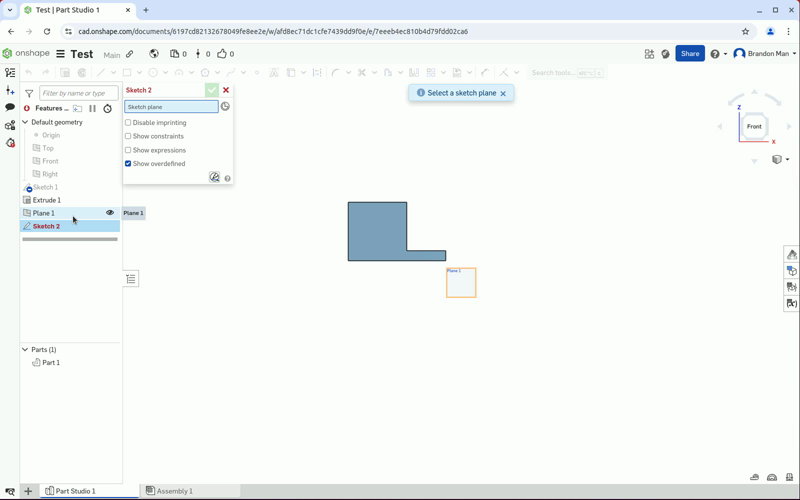
click(73, 215)
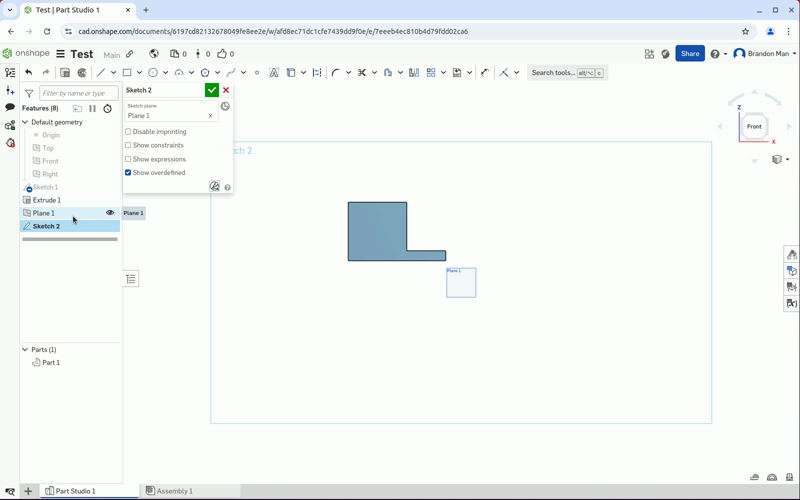
mouse_move(73, 352)
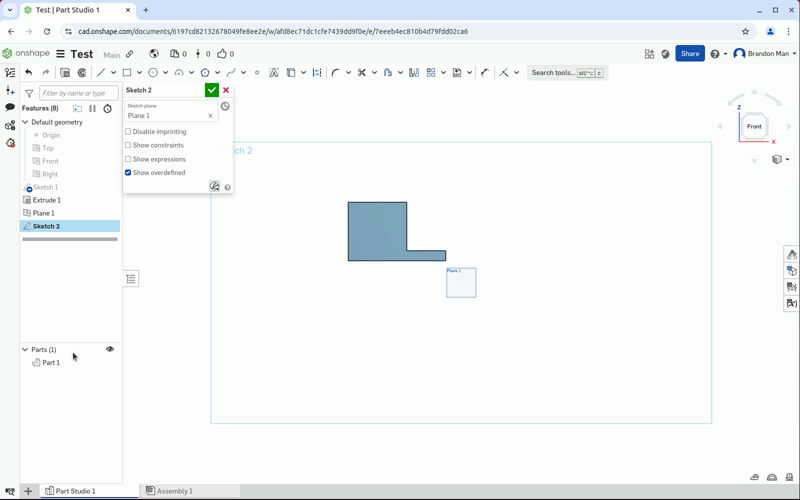
key(y)
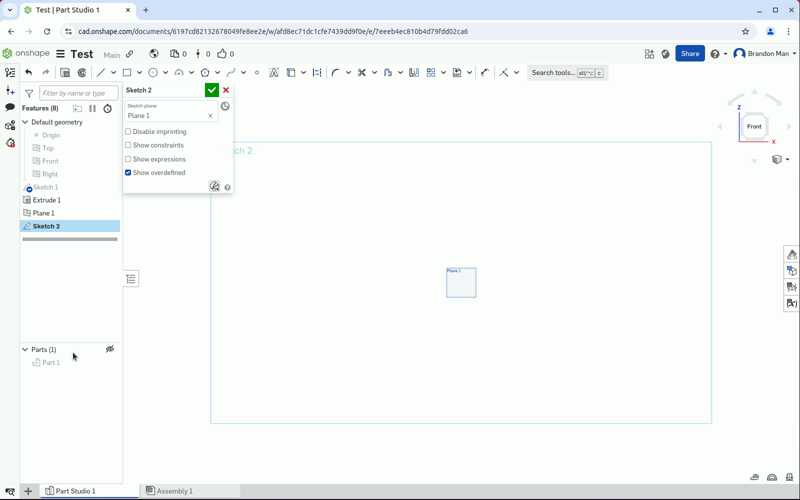
key(l)
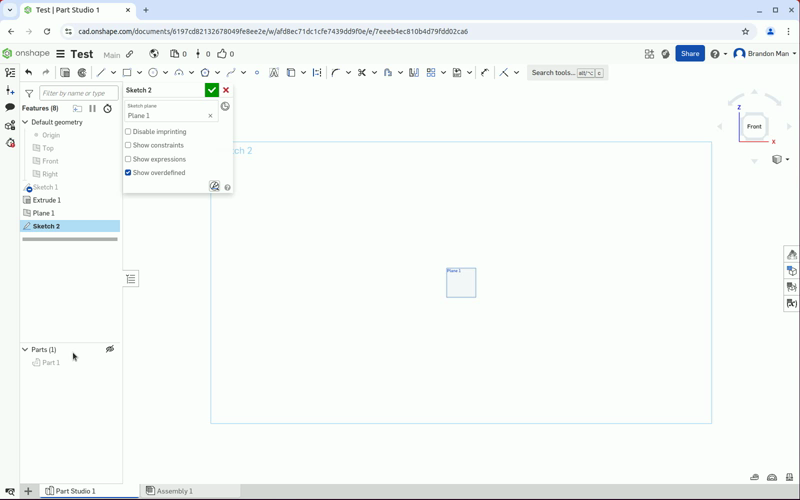
key_down(shift)
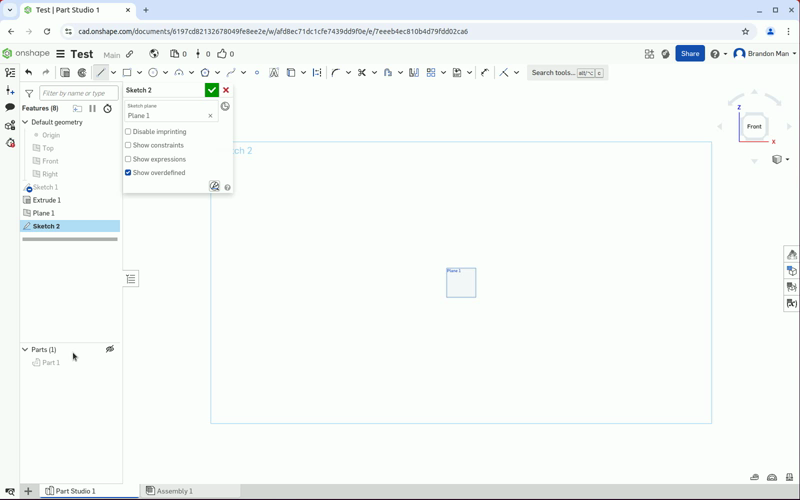
mouse_move(348, 250)
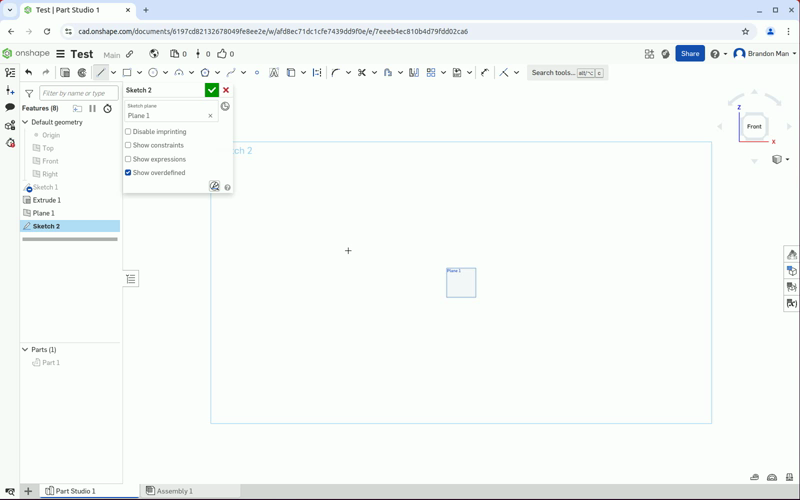
click(348, 250)
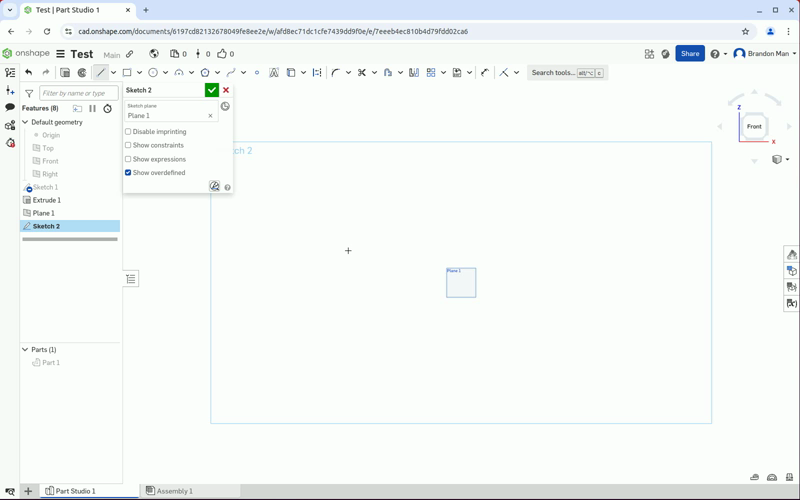
key_up(shift)
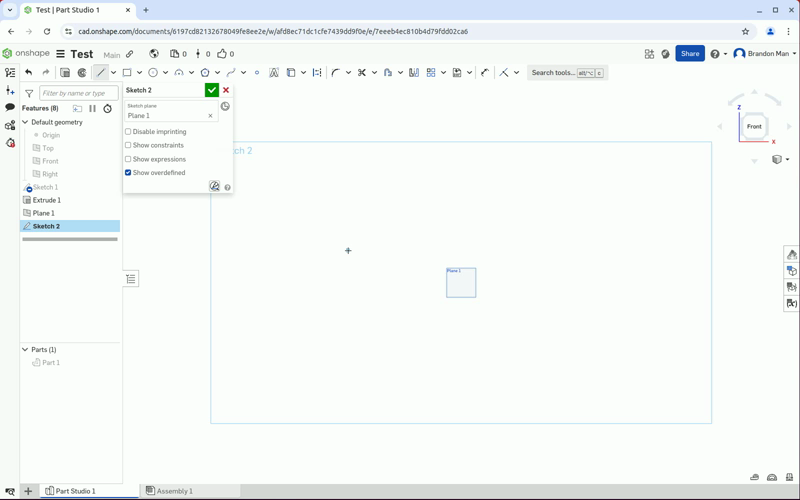
key_down(shift)
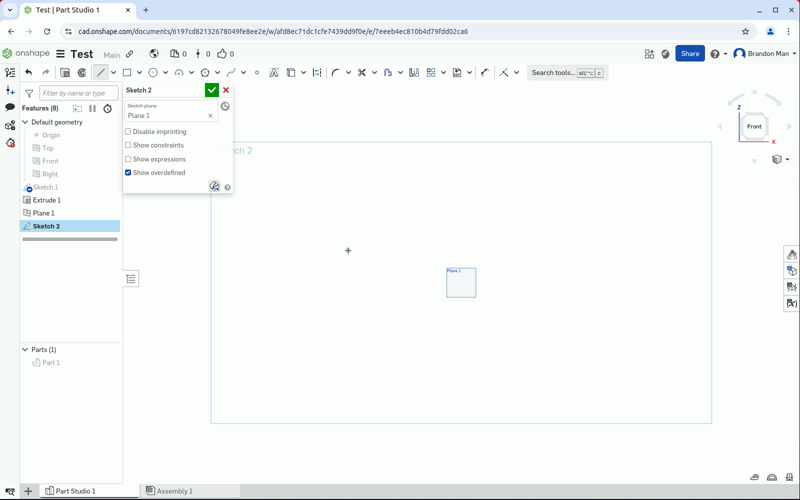
mouse_move(378, 250)
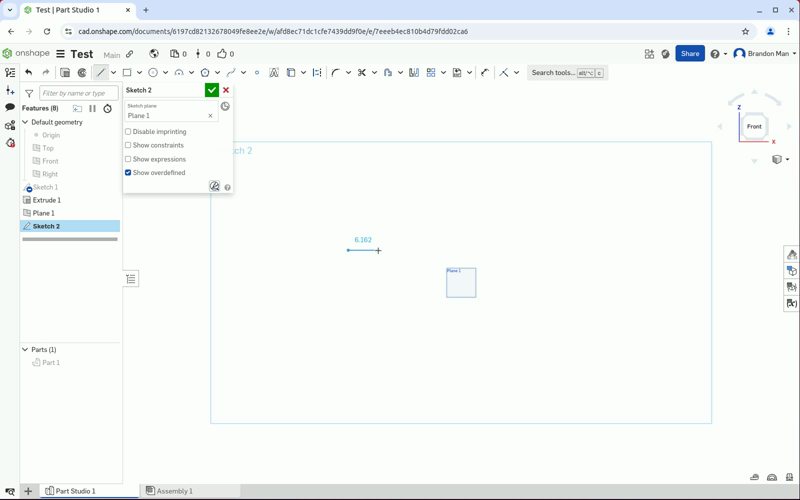
mouse_move(407, 250)
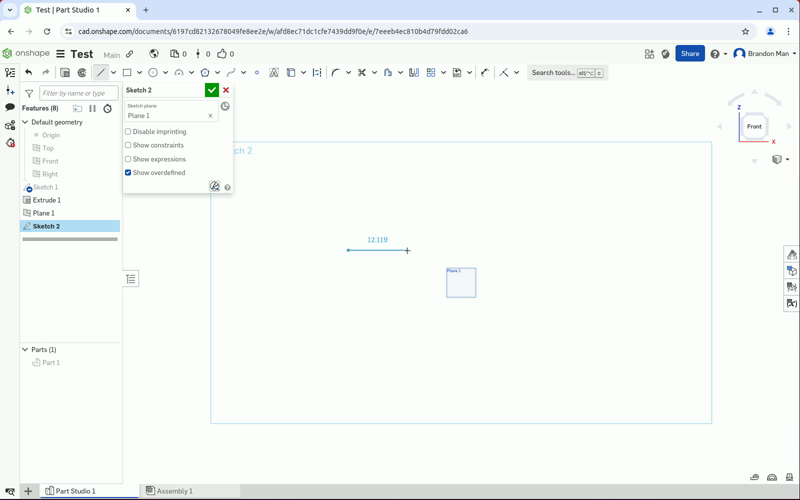
click(407, 250)
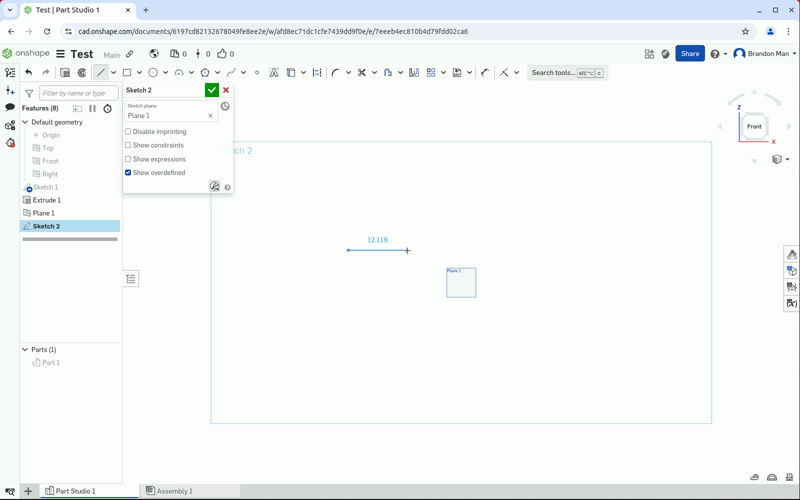
key_up(shift)
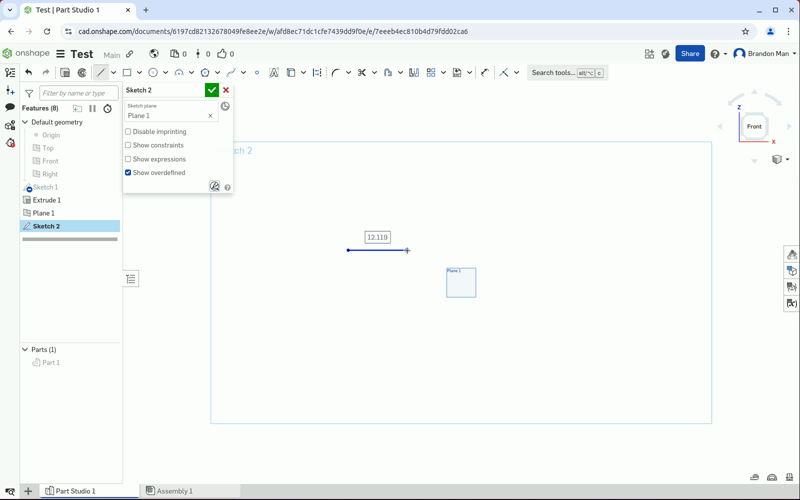
key_down(shift)
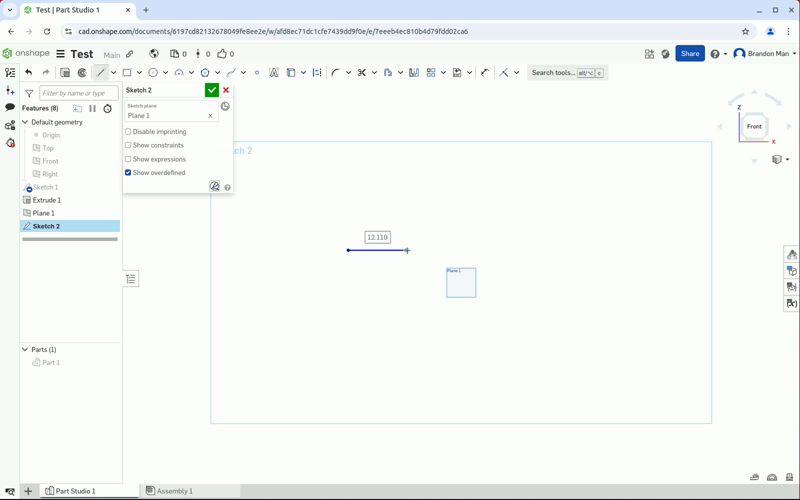
mouse_move(437, 250)
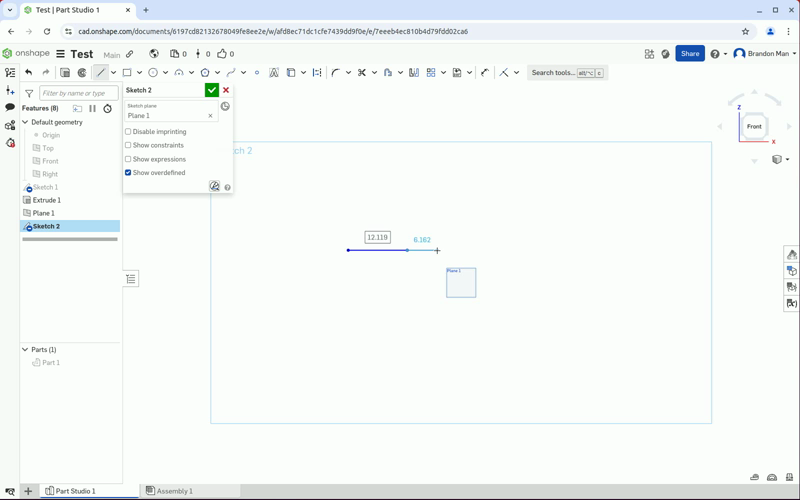
mouse_move(407, 201)
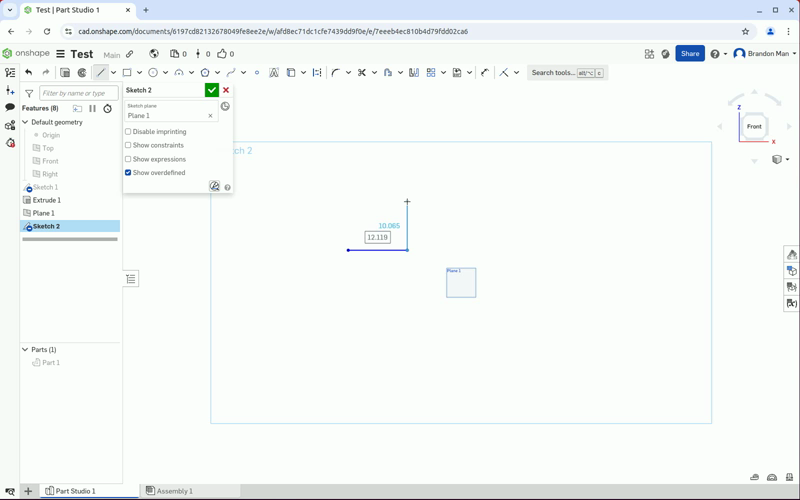
click(407, 201)
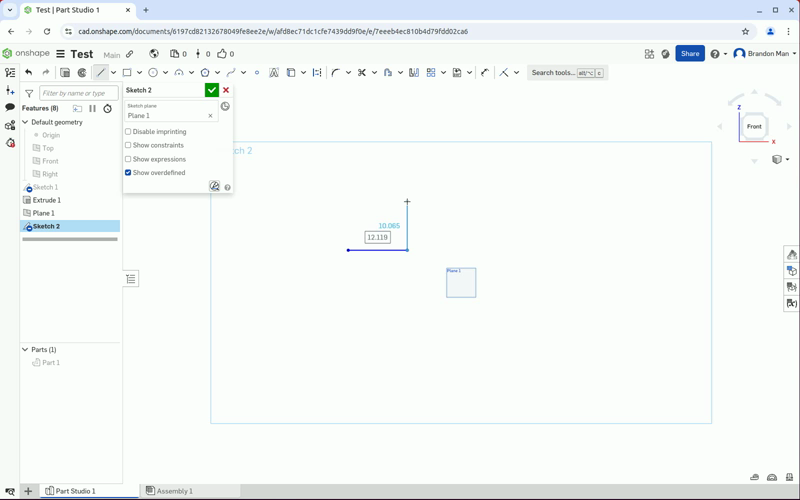
key_up(shift)
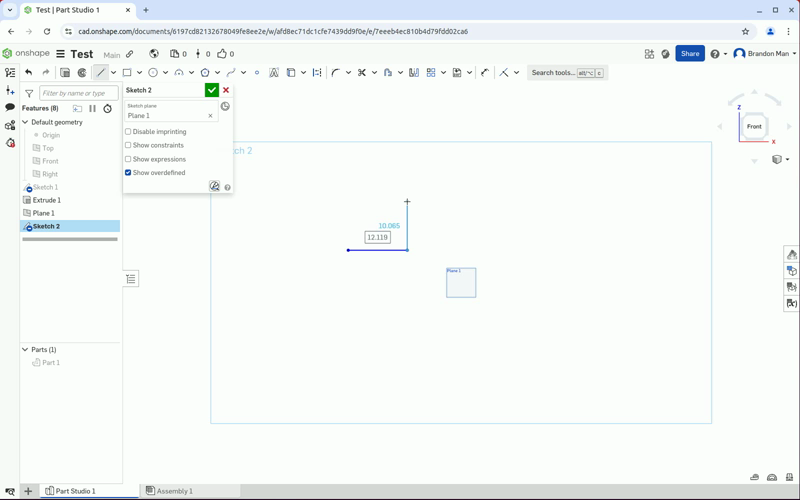
key_down(shift)
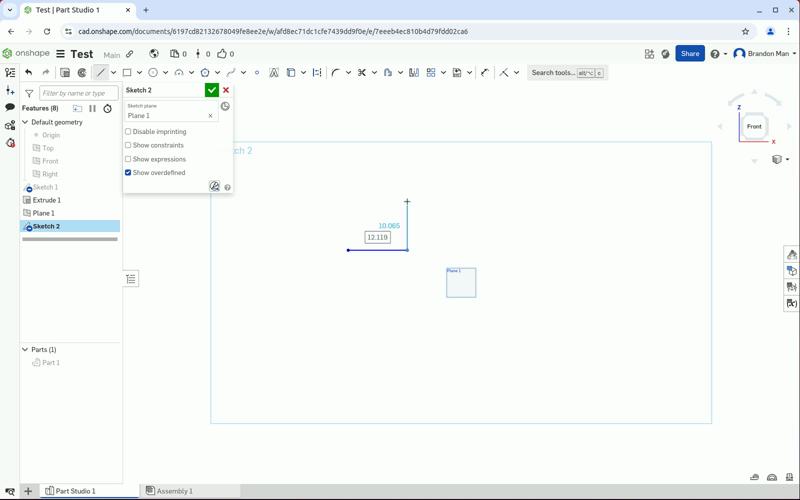
mouse_move(437, 201)
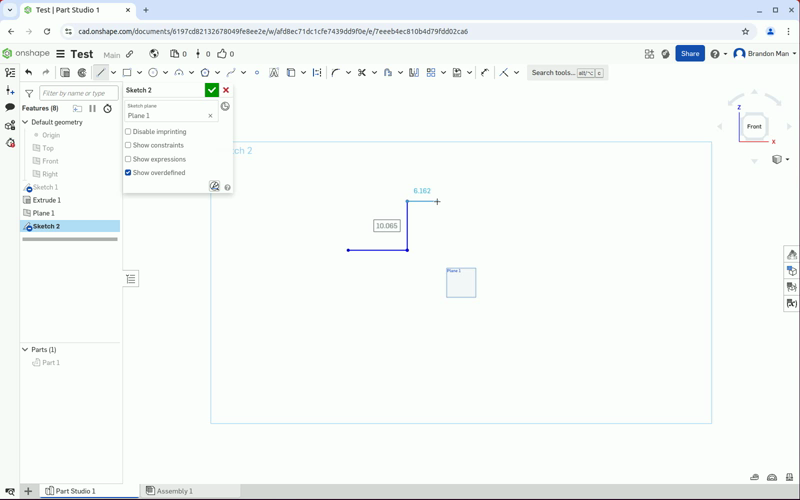
mouse_move(348, 201)
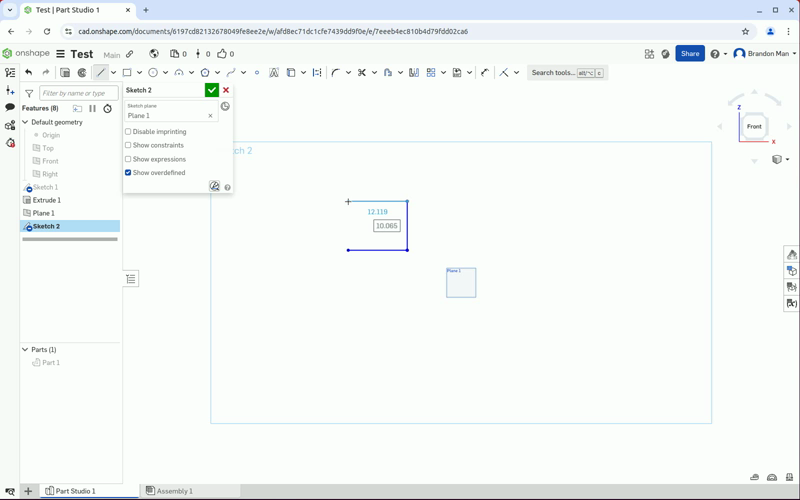
click(348, 201)
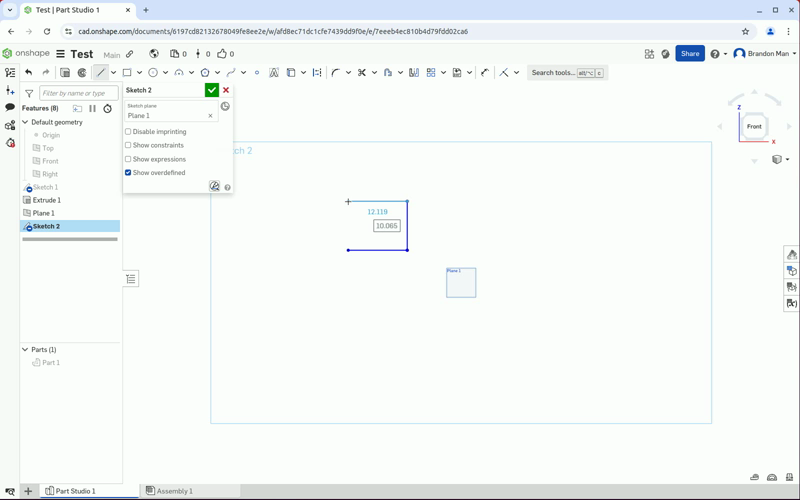
key_up(shift)
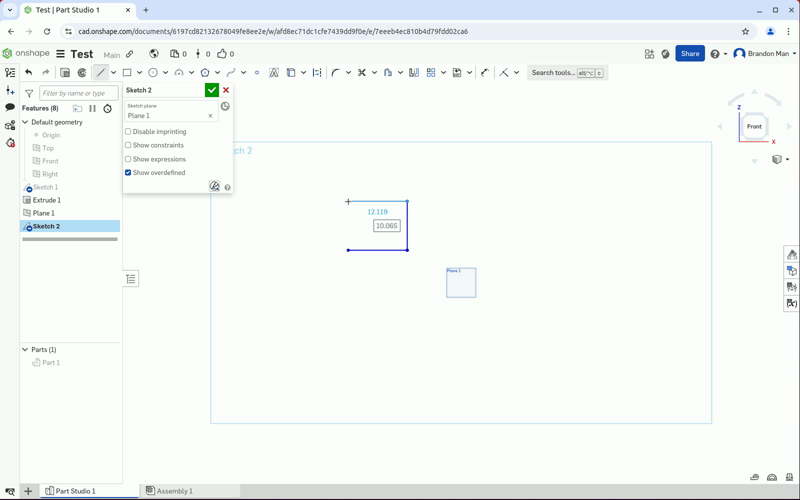
mouse_move(378, 201)
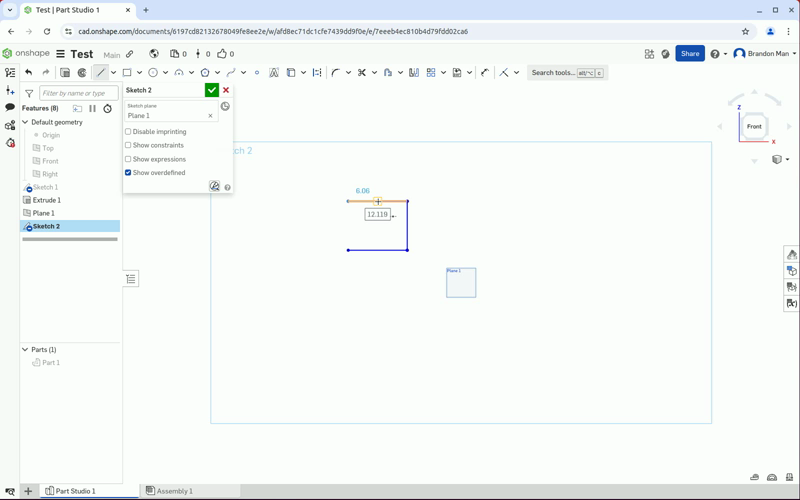
key_down(shift)
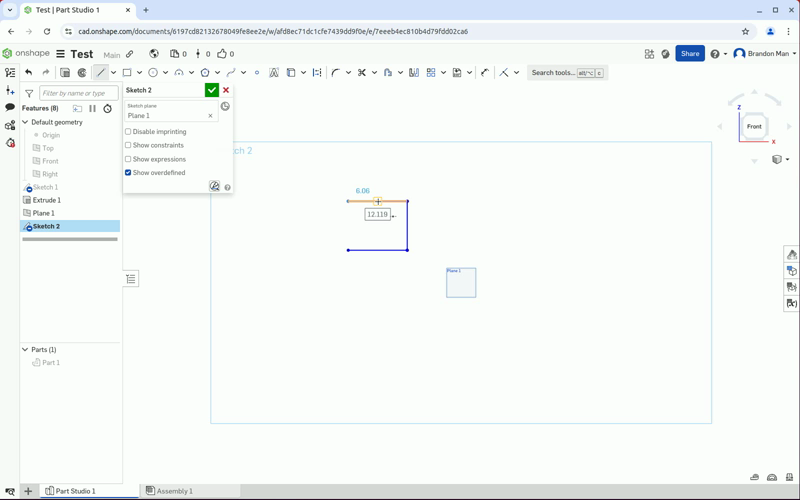
mouse_move(348, 250)
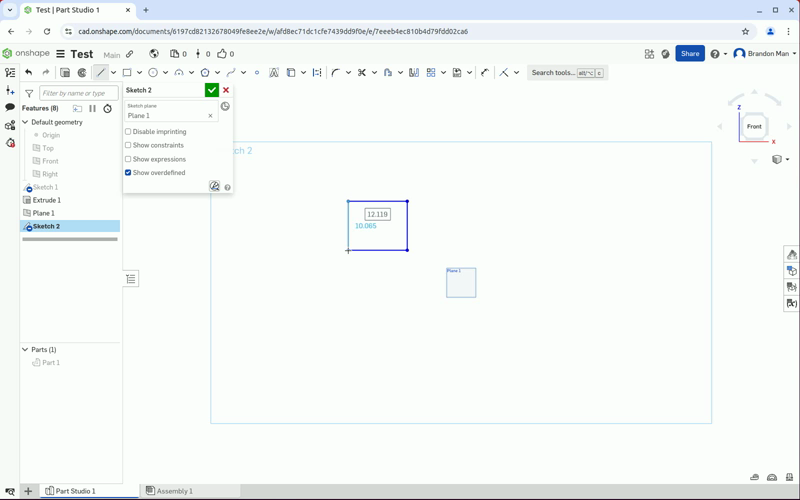
key_up(shift)
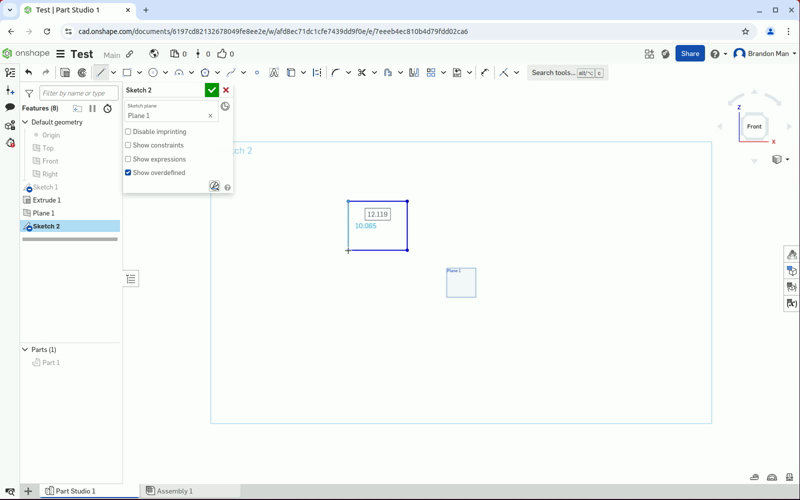
click(348, 250)
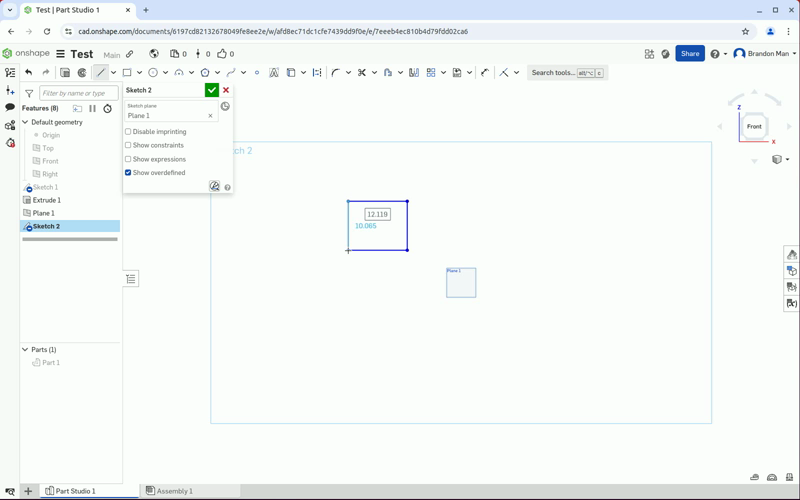
key(esc)
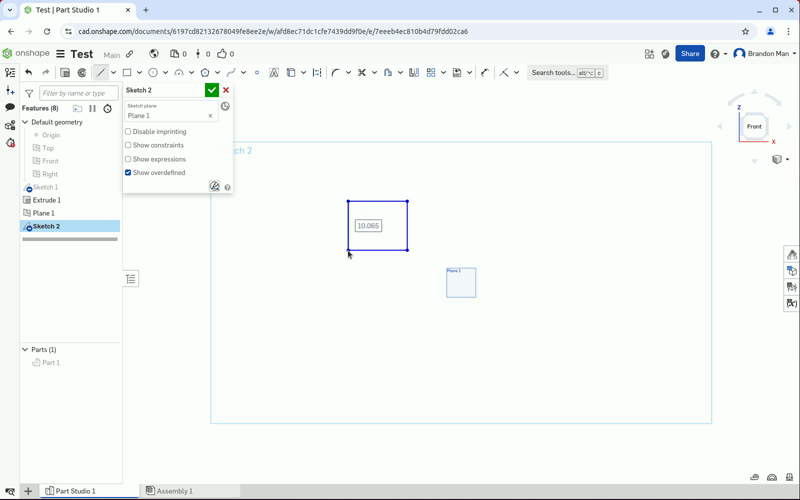
mouse_move(392, 247)
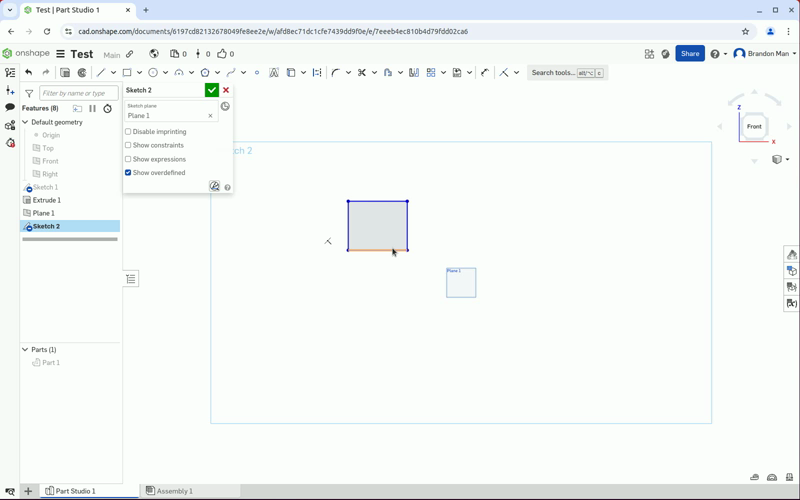
click(392, 247)
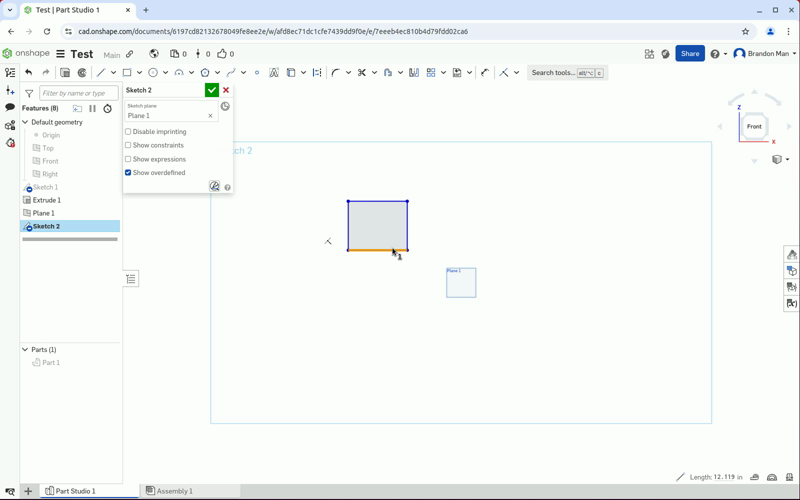
mouse_move(73, 352)
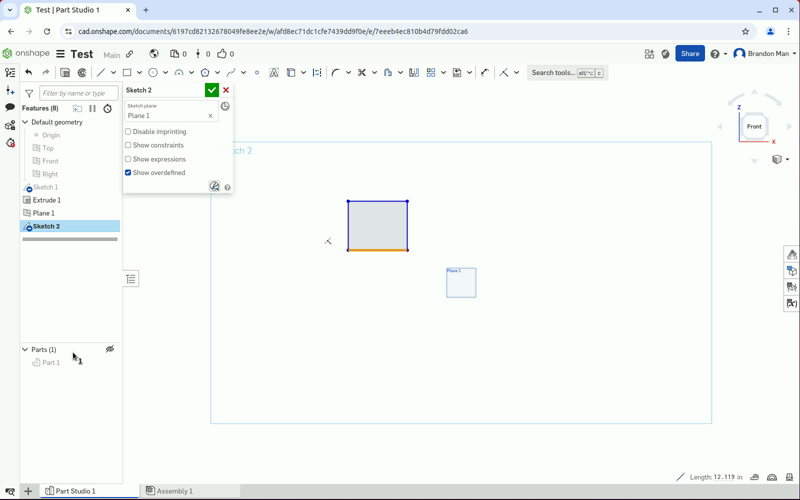
key(shift+y)
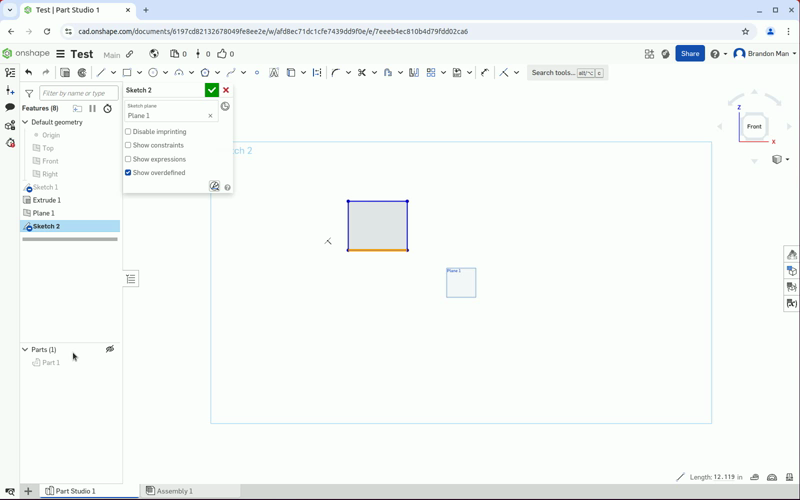
key(shift+e)
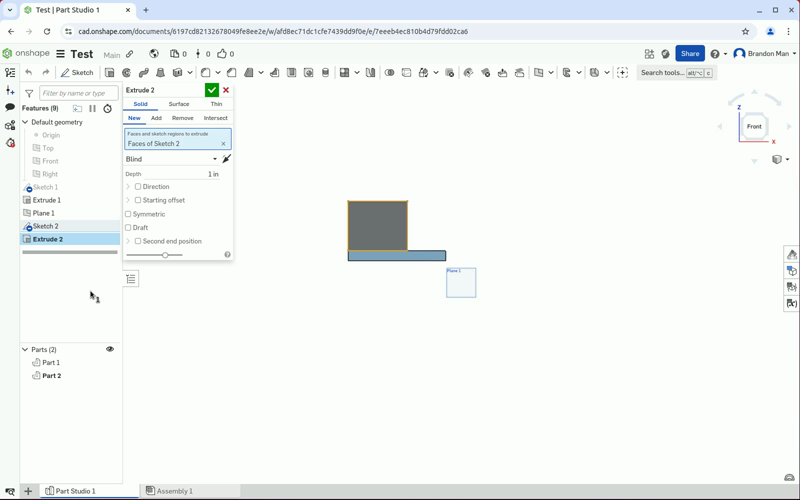
mouse_move(143, 106)
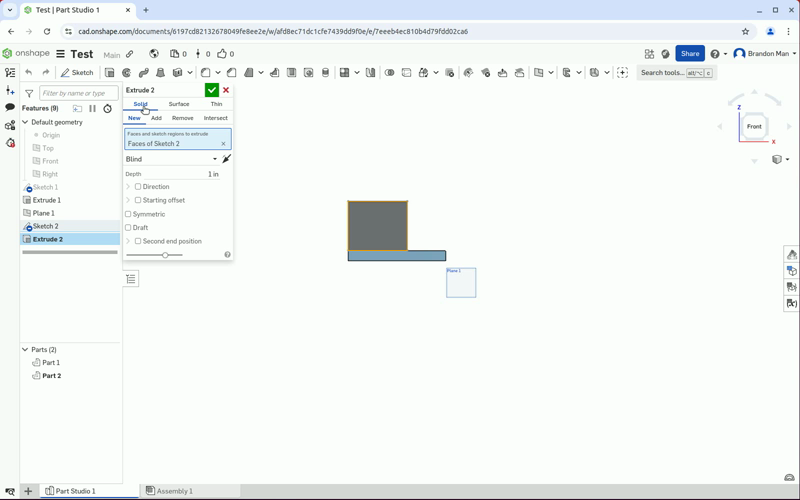
click(143, 106)
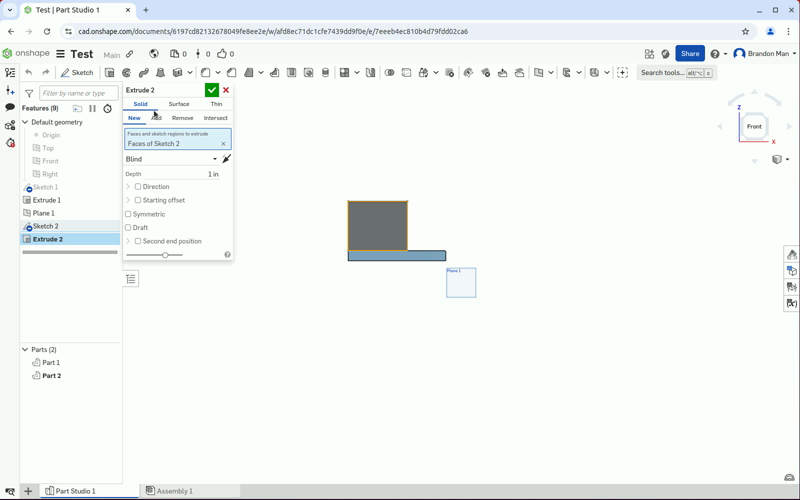
mouse_move(186, 120)
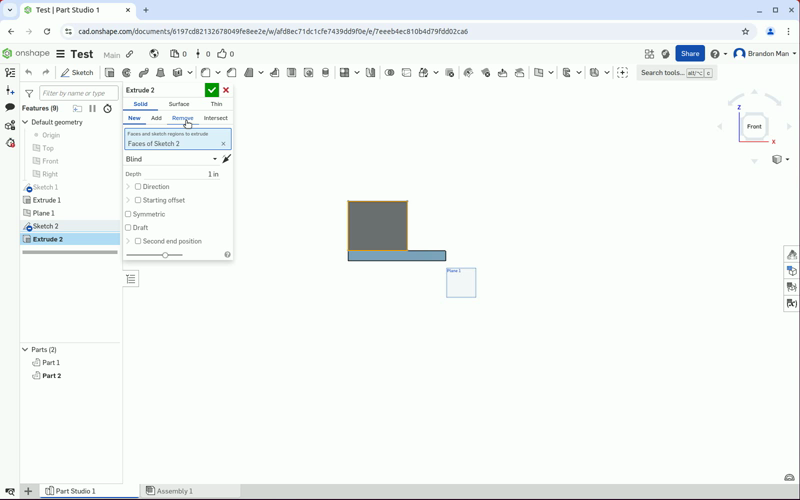
click(186, 120)
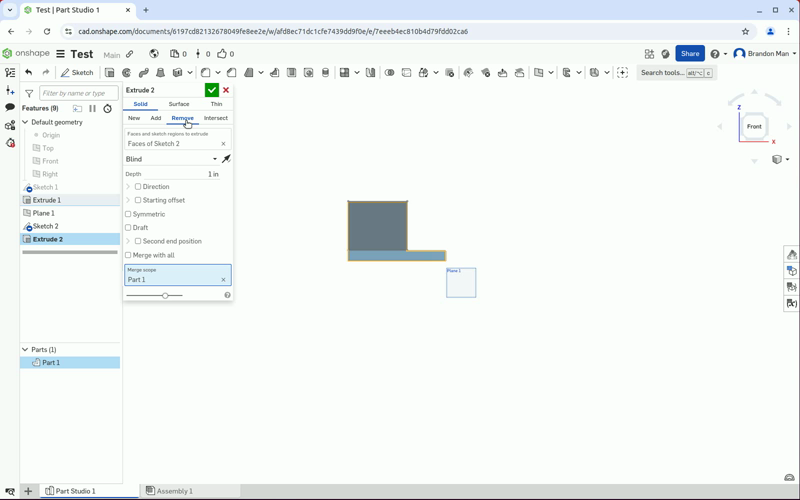
key(tab, 4)
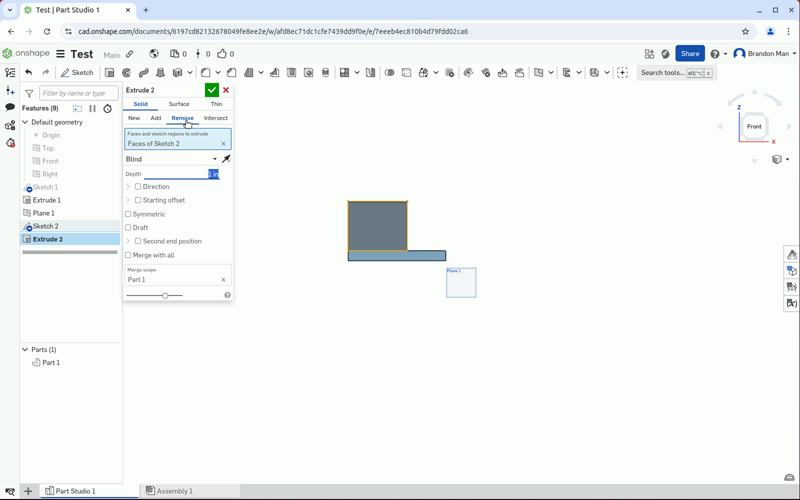
text(7.943)
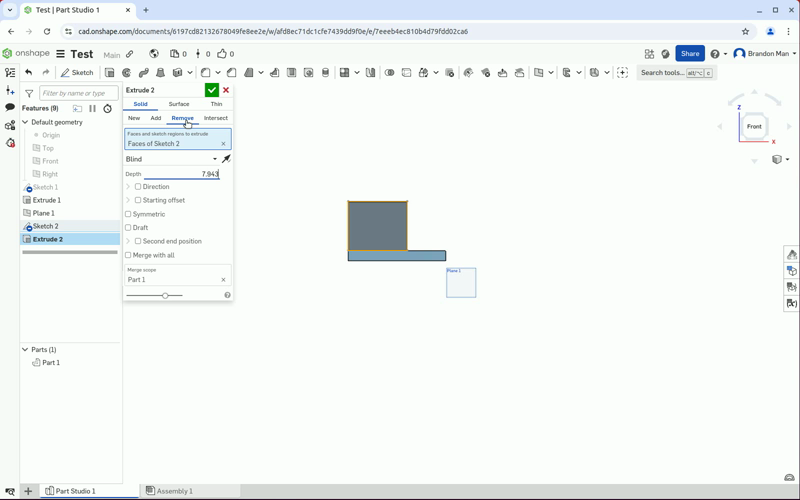
key(tab, 6)
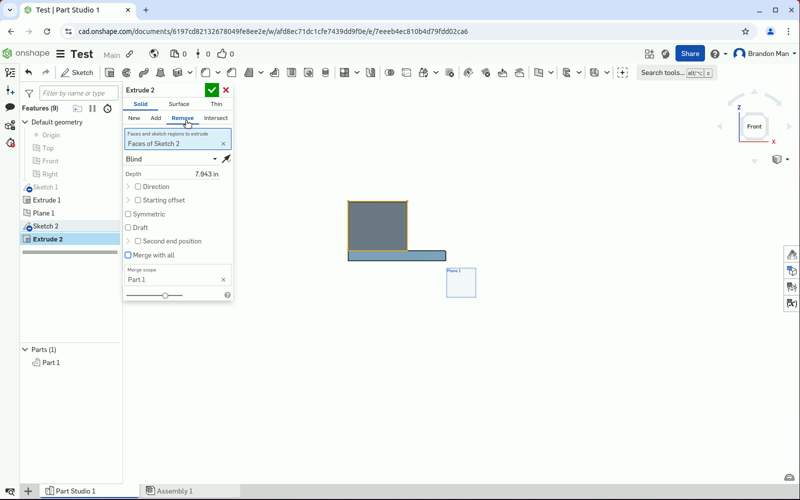
key(space)
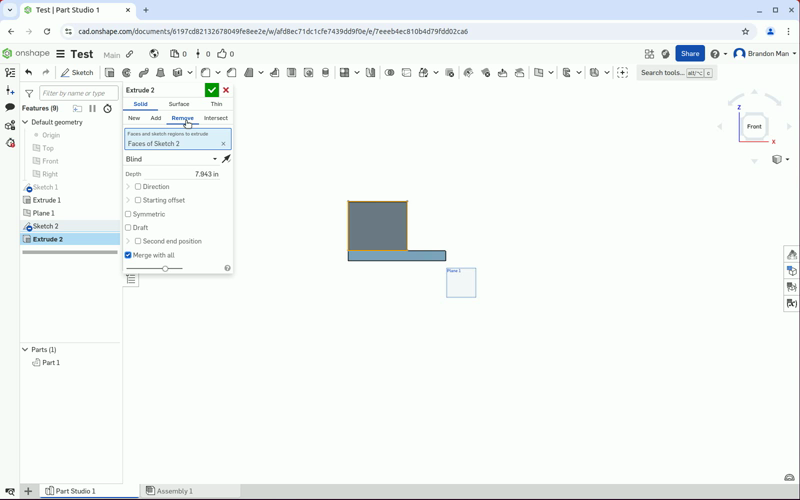
key(enter)
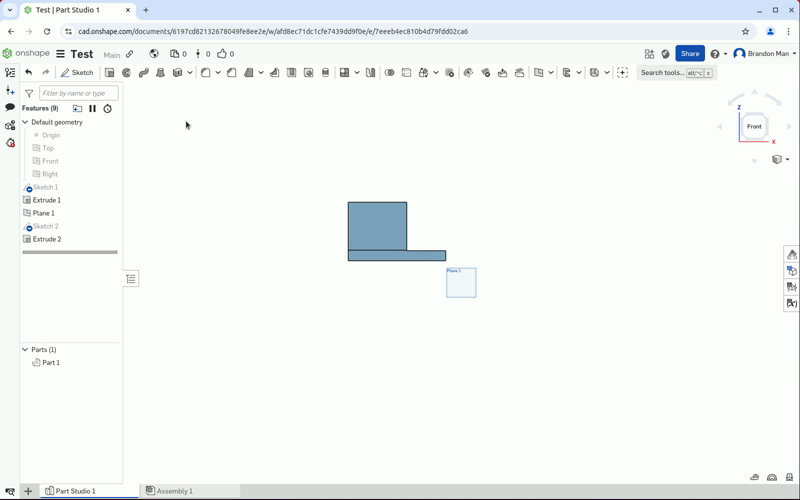
key(shift+h)
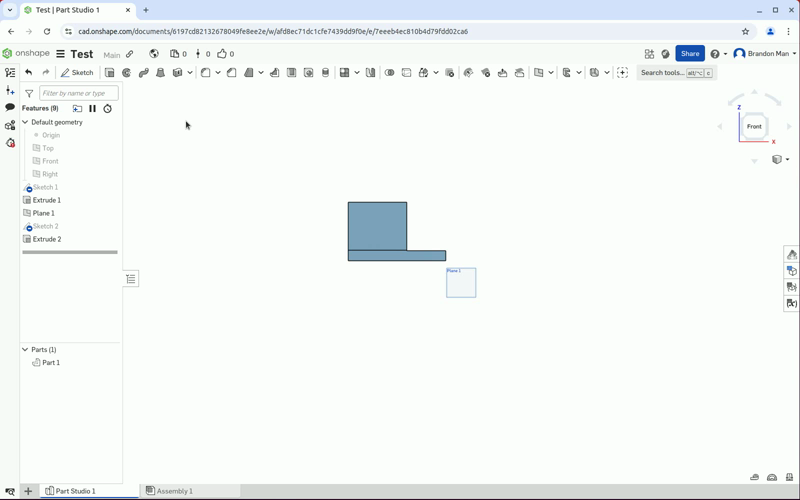
key(shift+h)
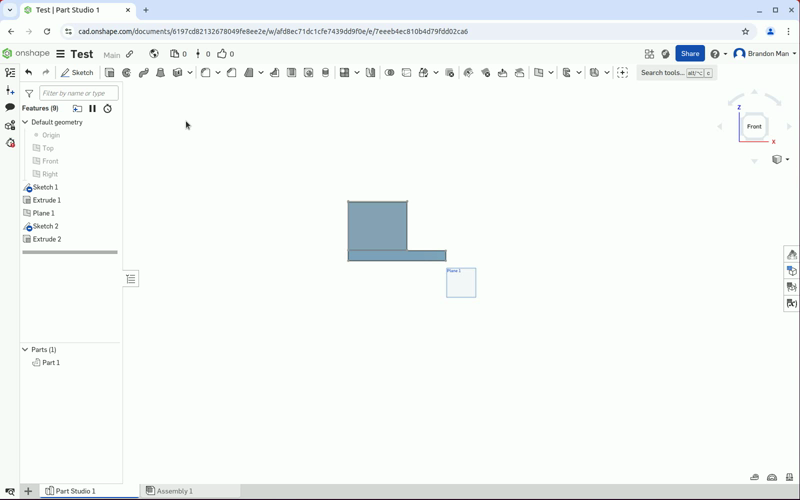
key(shift+7)
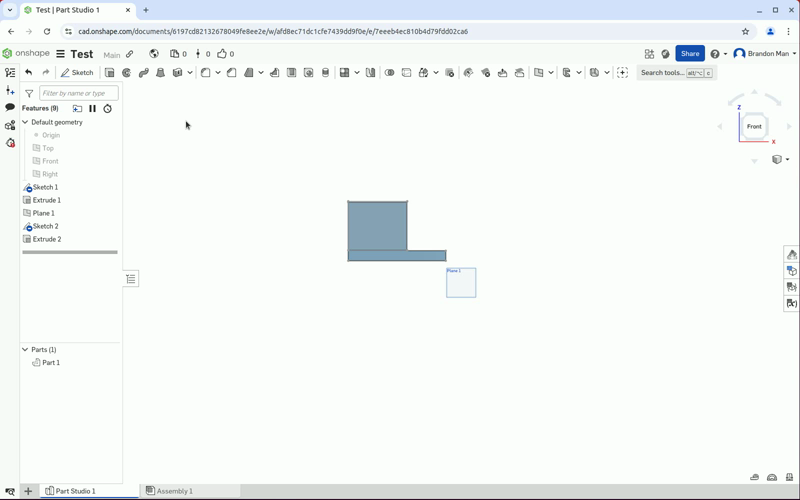
key(left, 2)
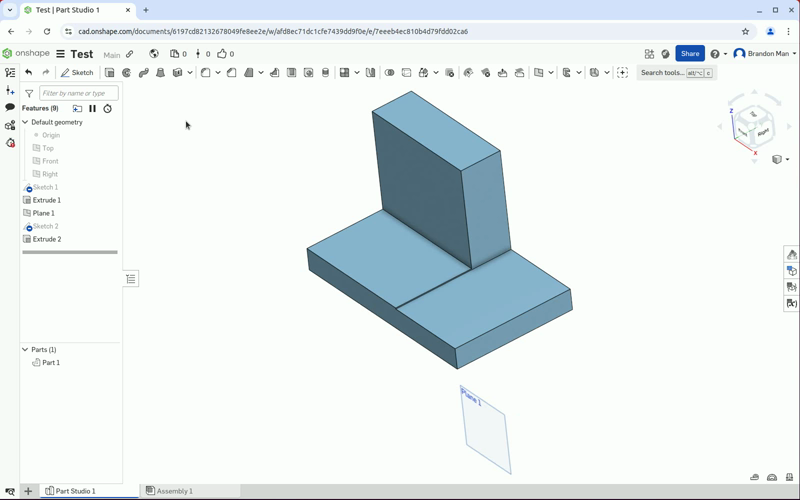
key(down, 2)
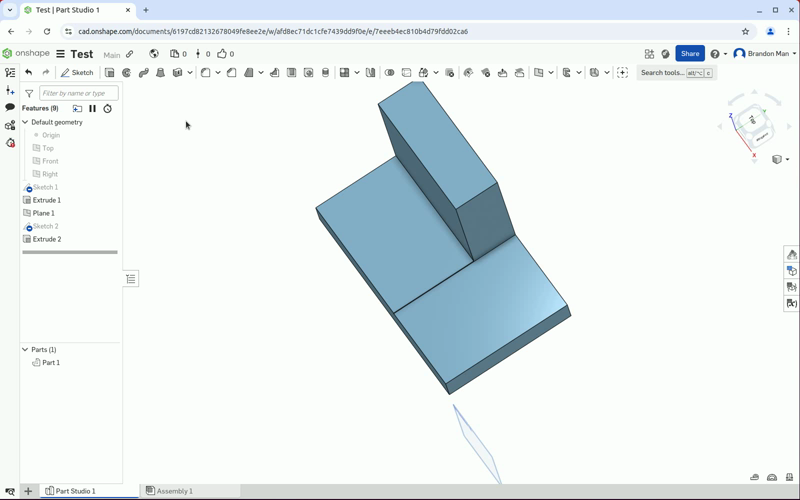
key(up, 2)
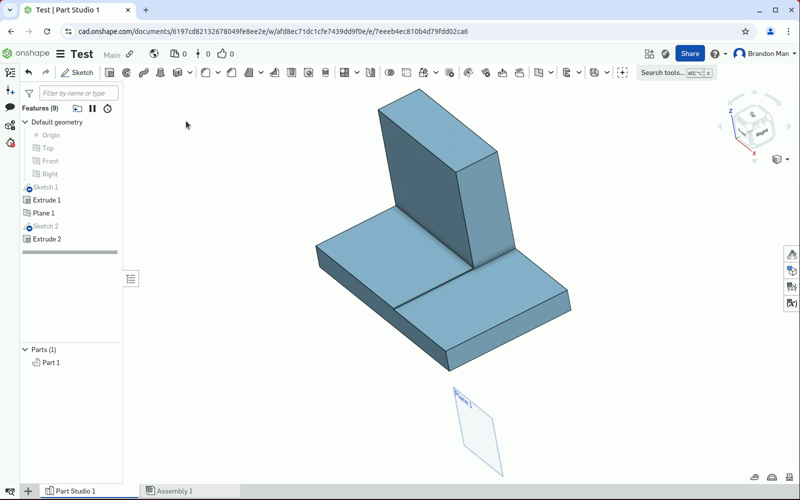
key(right, 2)
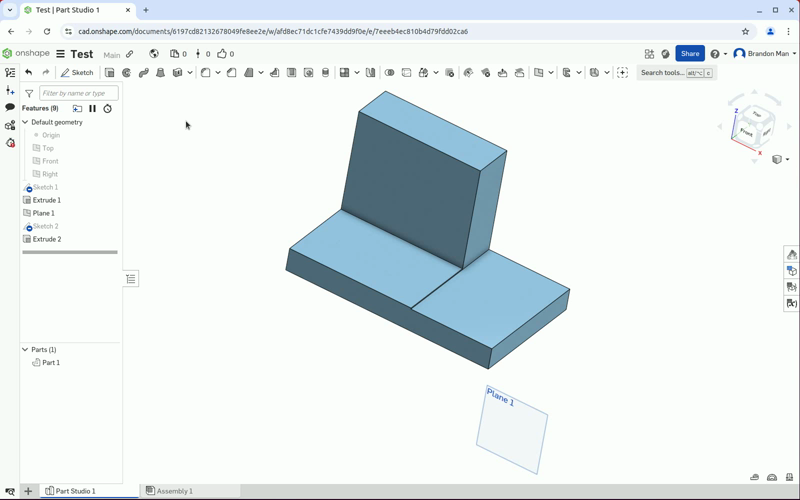
mouse_move(73, 189)
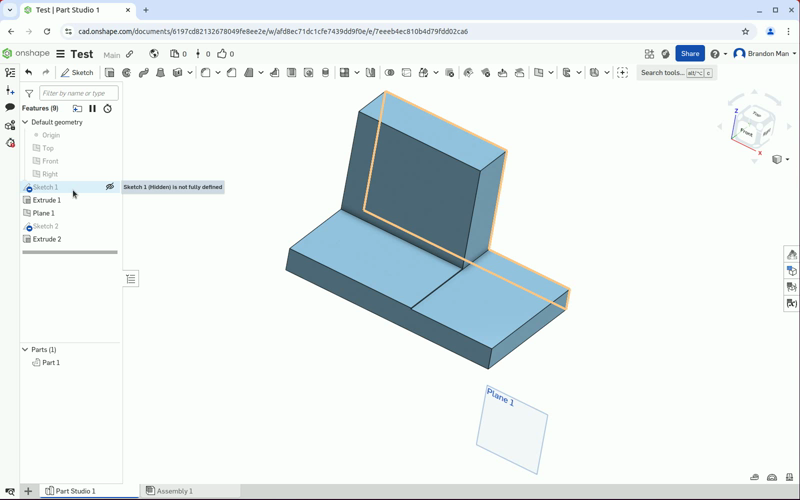
click(73, 189)